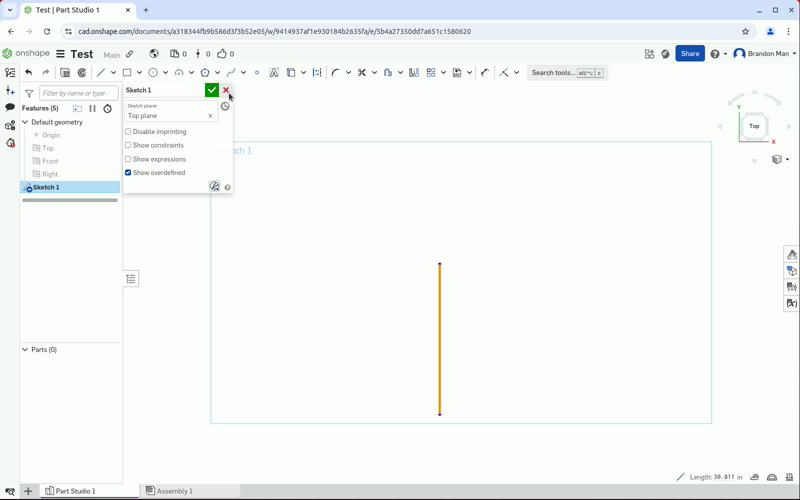
key(shift+h)
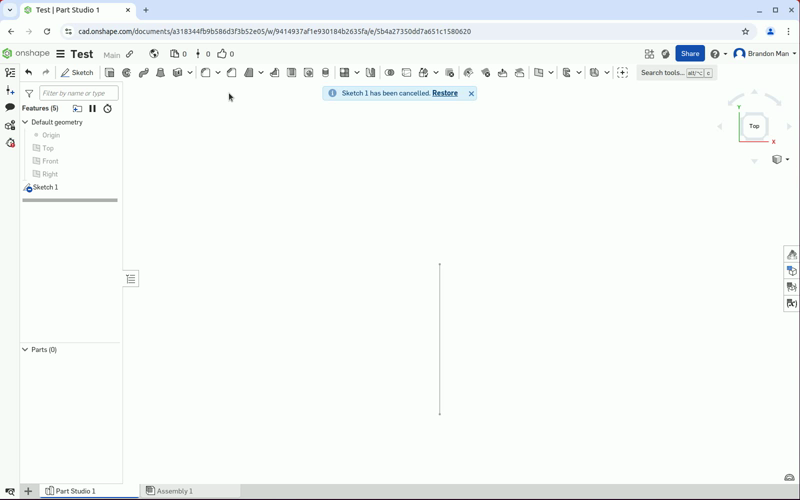
mouse_move(73, 352)
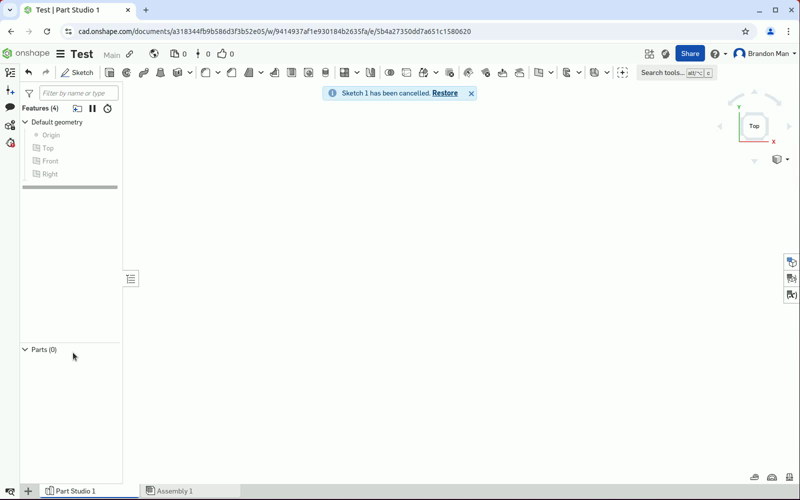
key(y)
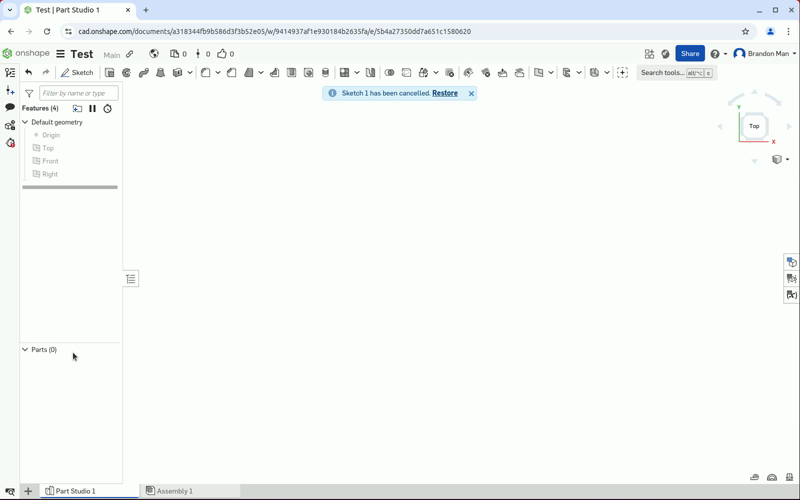
key(shift+p)
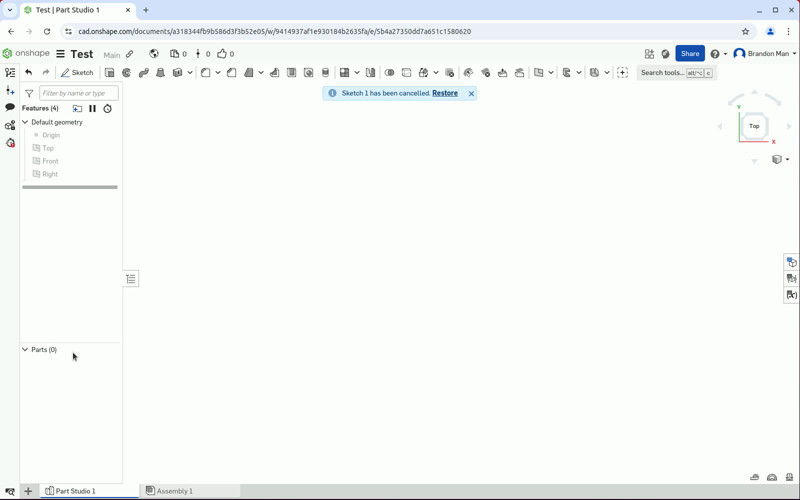
key(space)
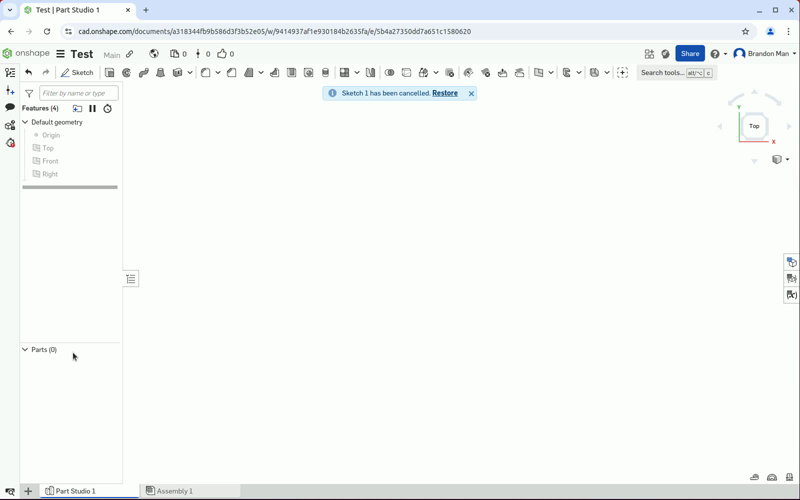
key_down(shift)
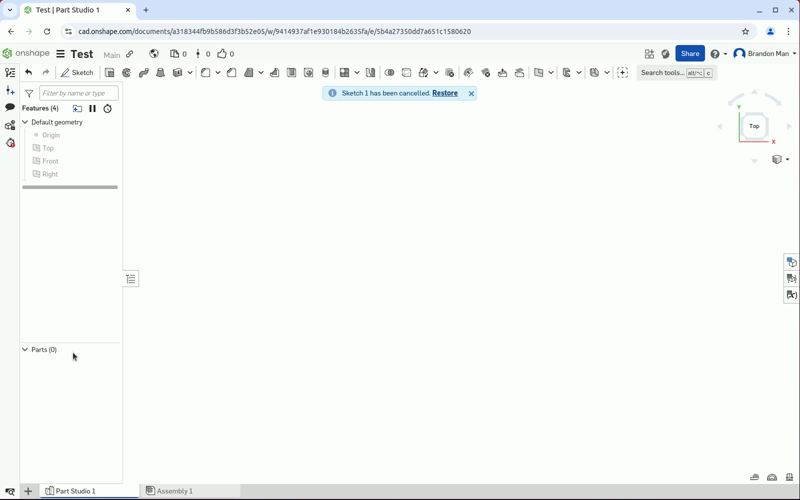
key(up)
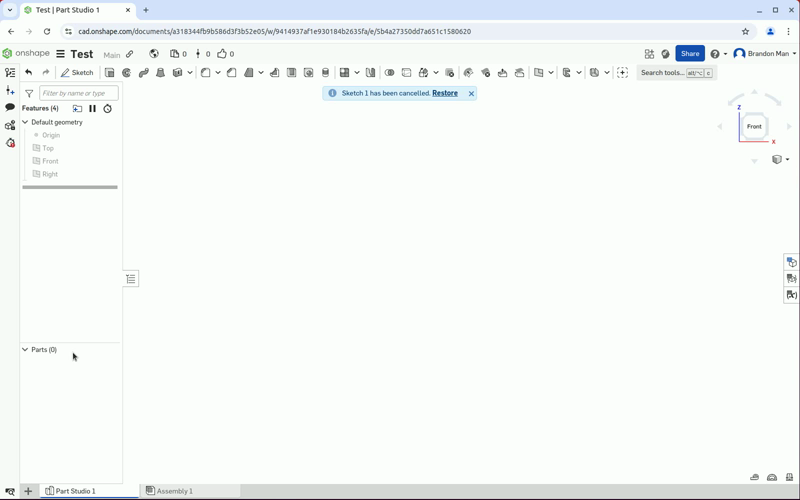
key_up(shift)
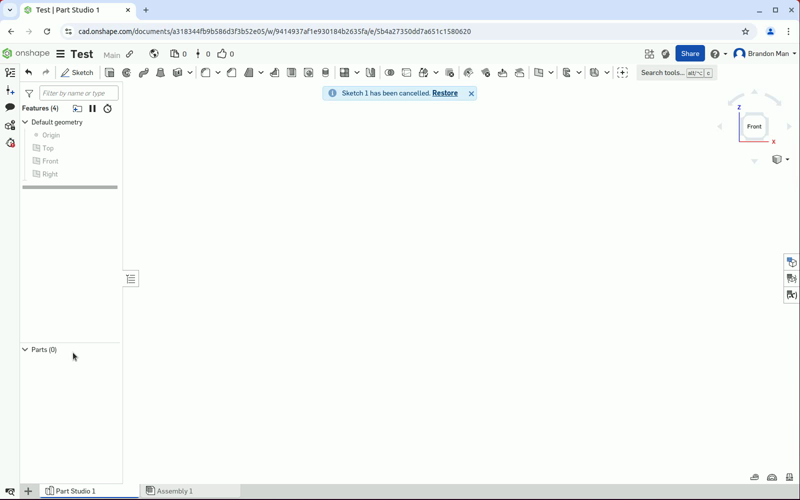
mouse_move(73, 352)
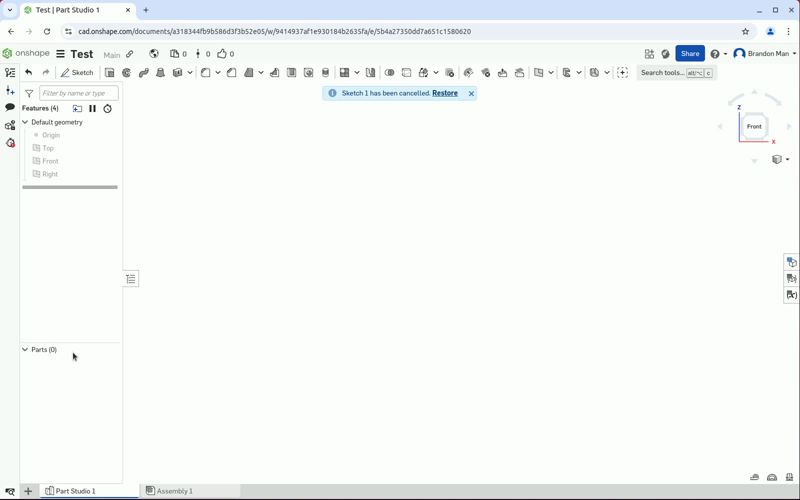
key(shift+y)
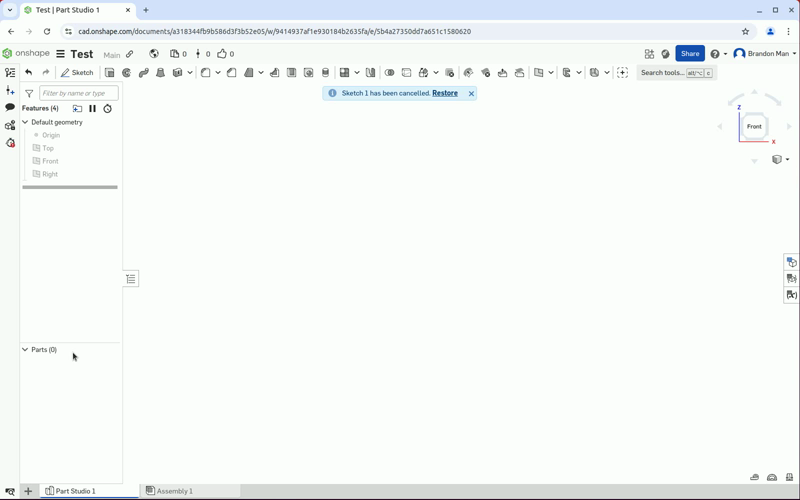
key(shift+s)
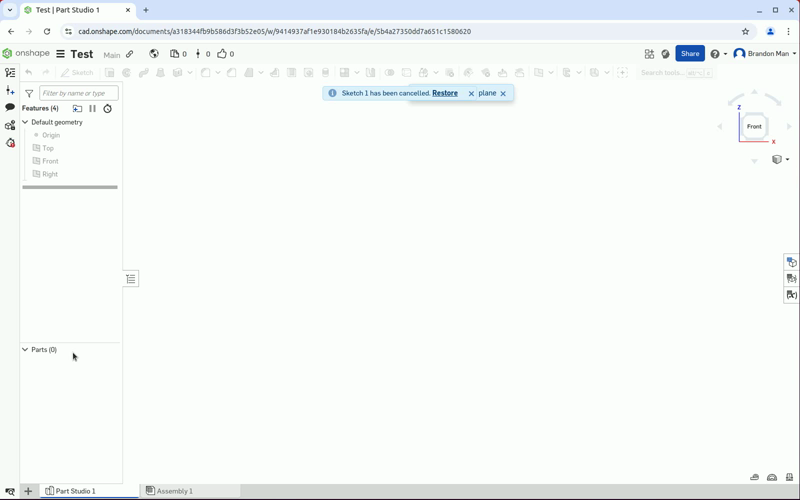
mouse_move(73, 163)
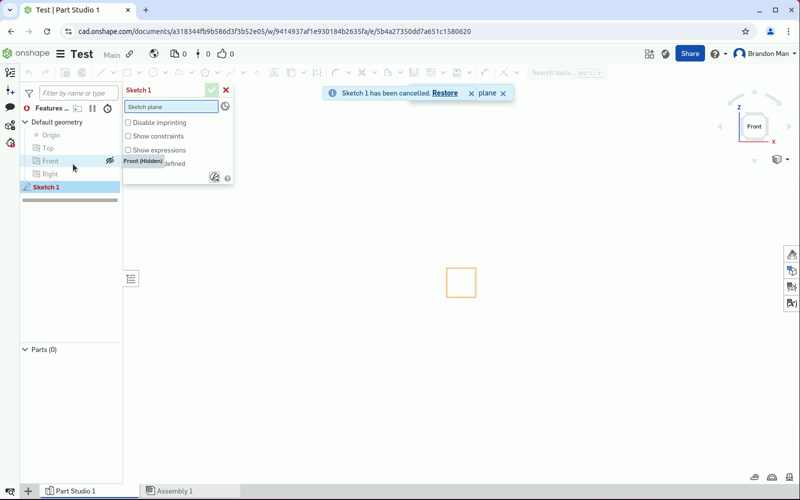
click(73, 163)
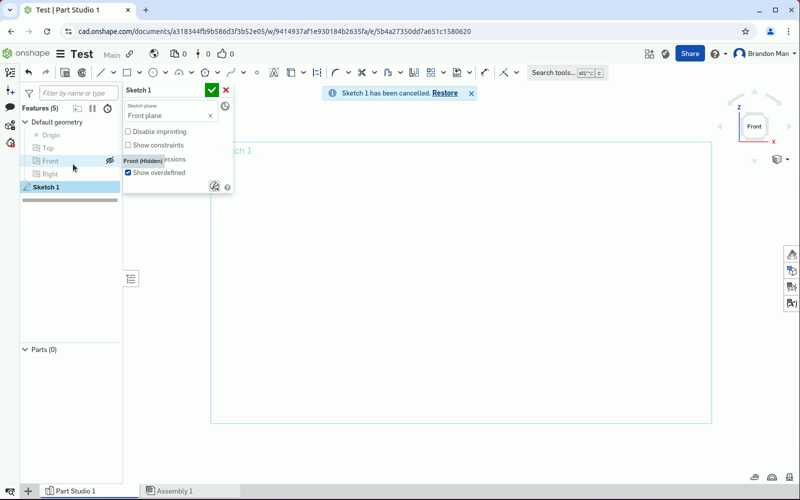
mouse_move(73, 352)
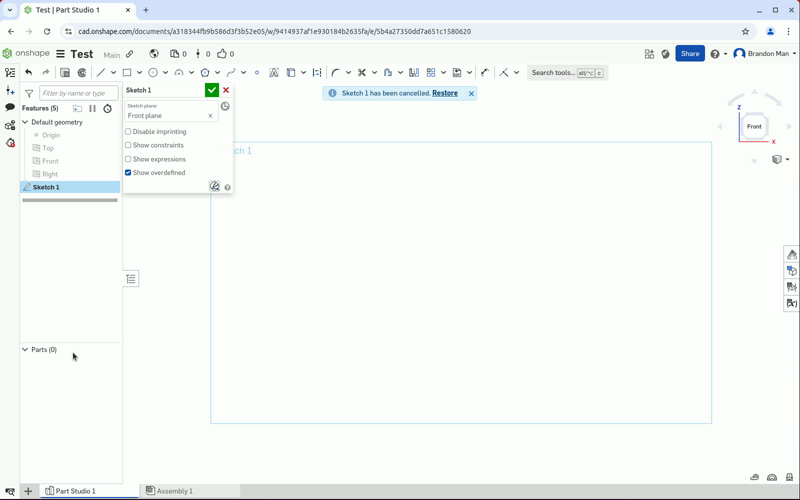
key(y)
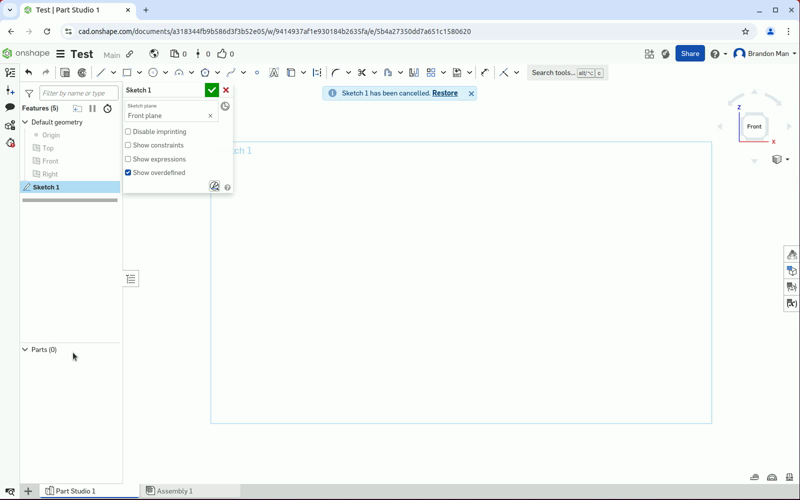
key(l)
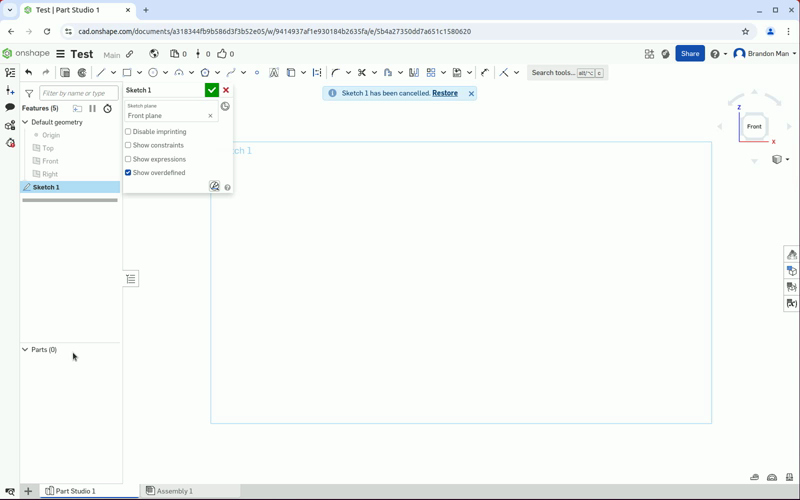
key_down(shift)
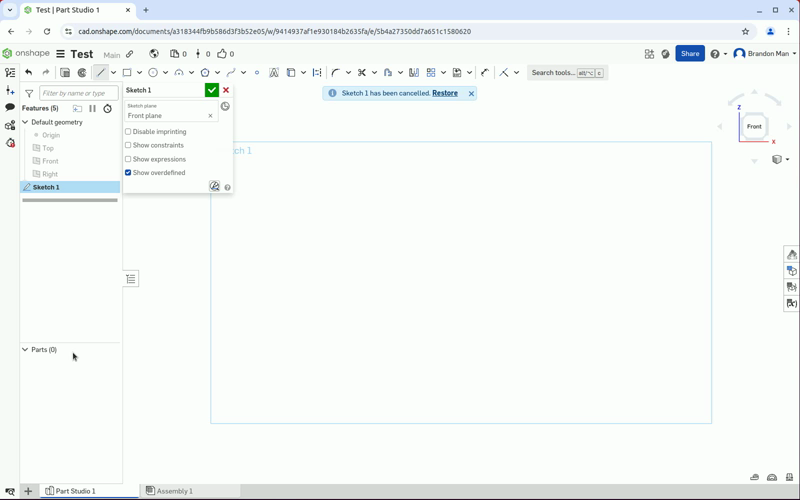
mouse_move(460, 282)
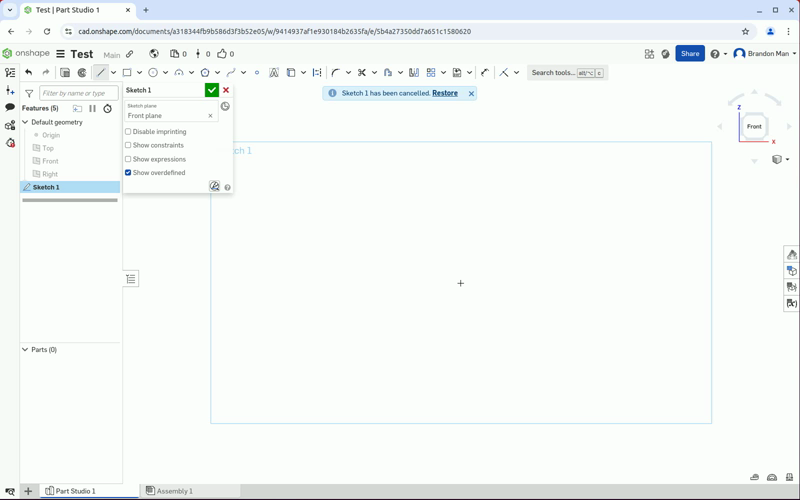
click(460, 282)
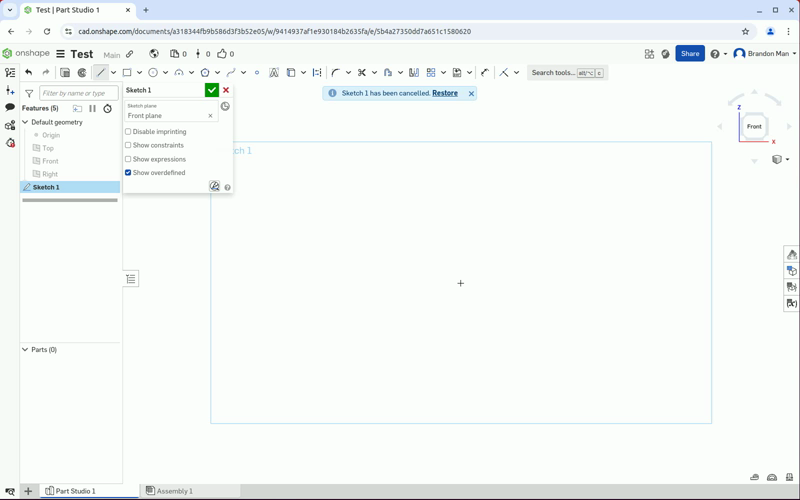
key_up(shift)
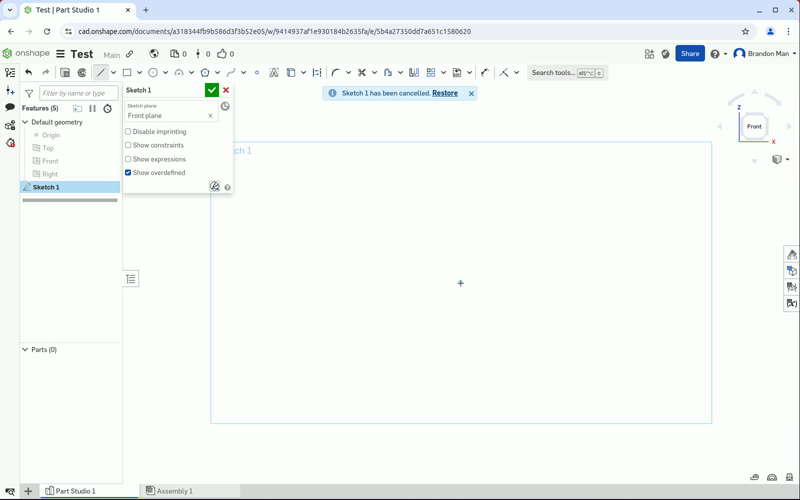
key_down(shift)
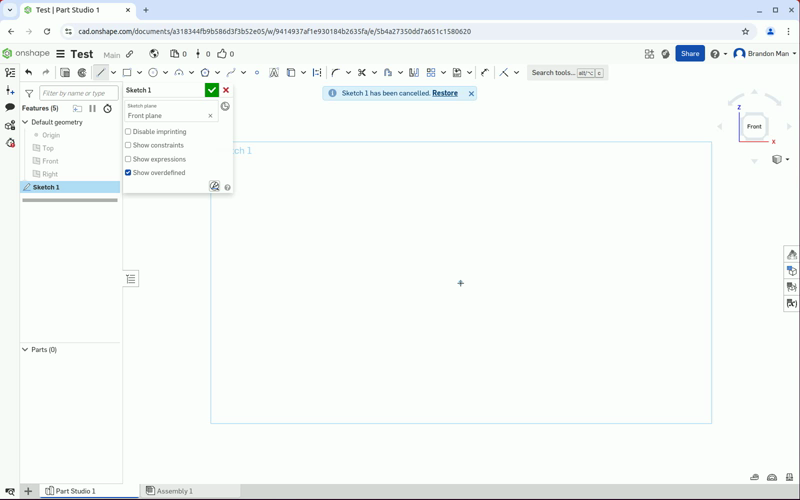
mouse_move(573, 282)
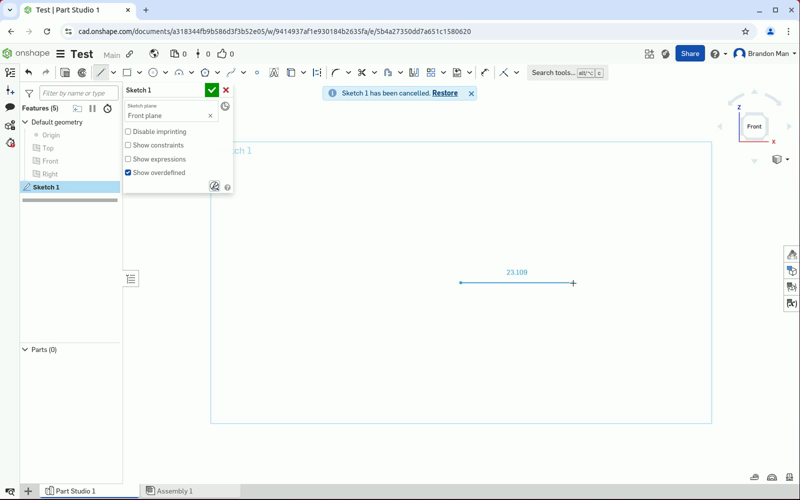
click(573, 282)
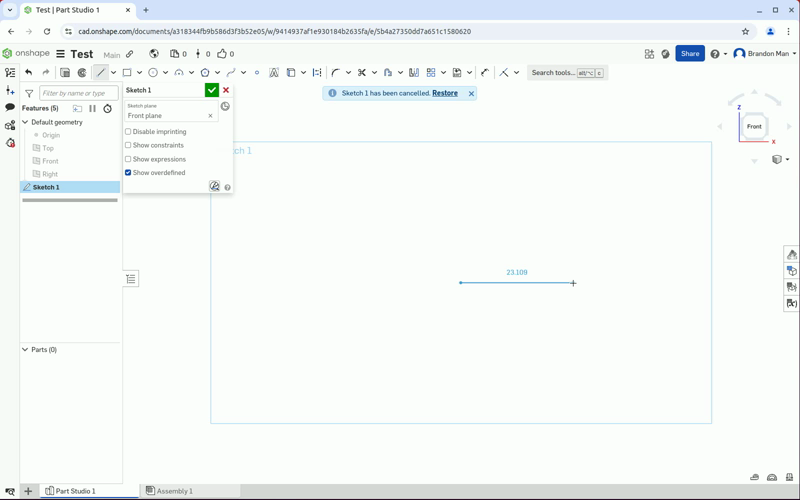
key_up(shift)
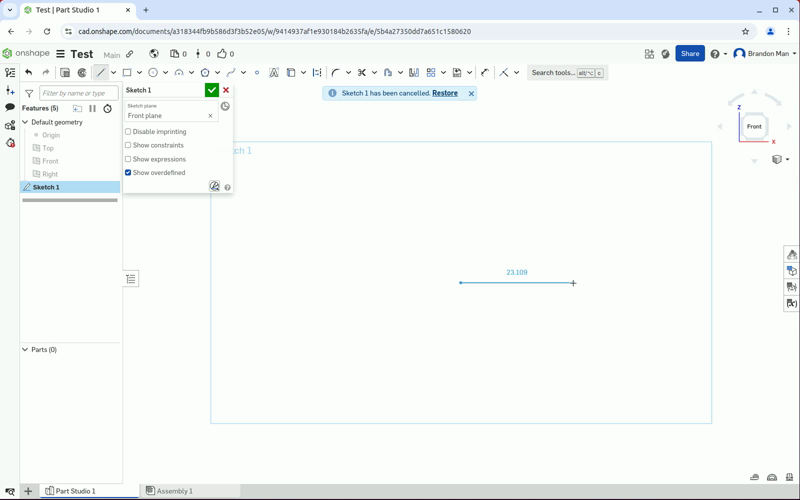
key_down(shift)
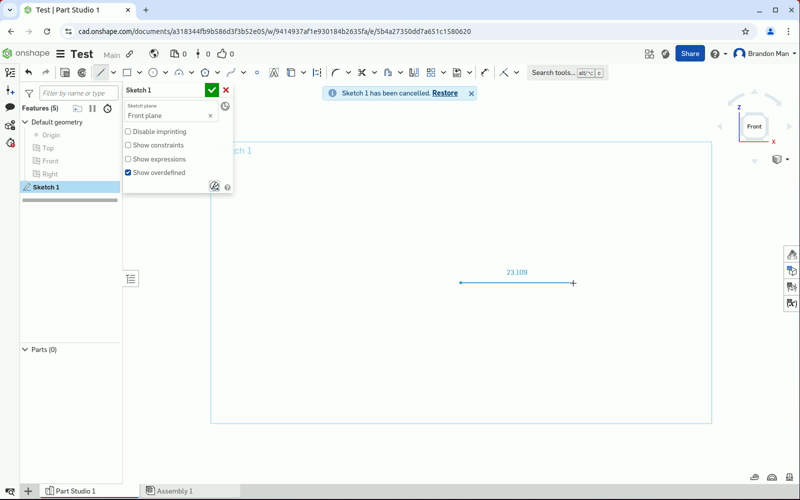
mouse_move(573, 195)
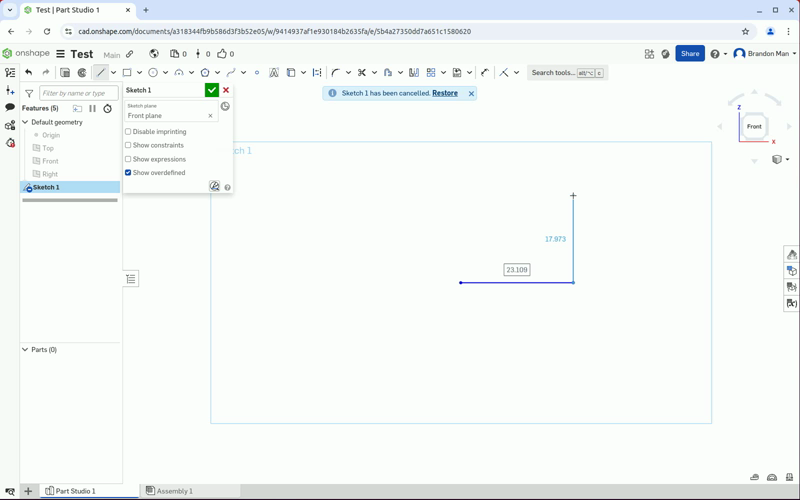
click(573, 195)
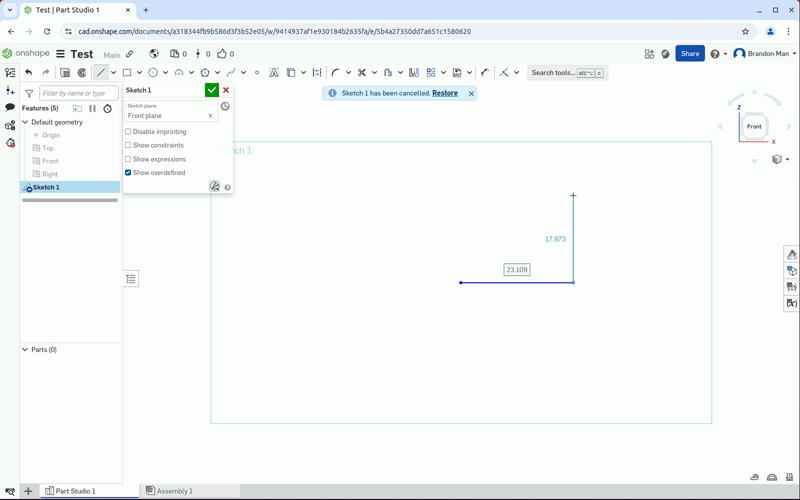
key_up(shift)
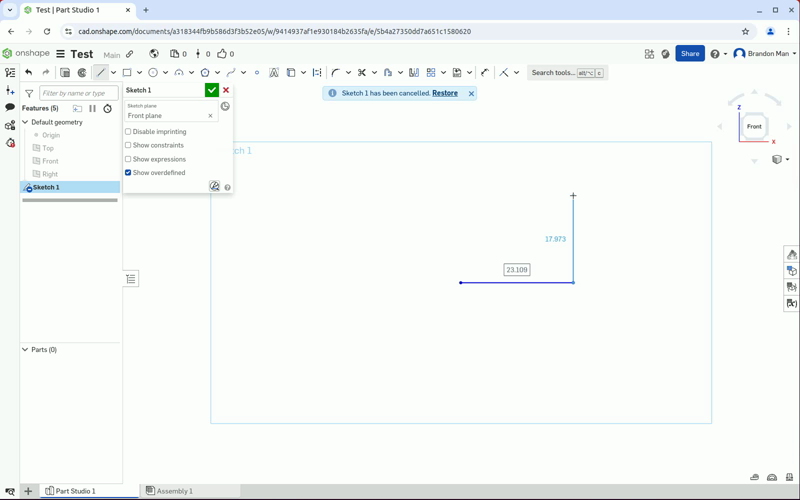
key_down(shift)
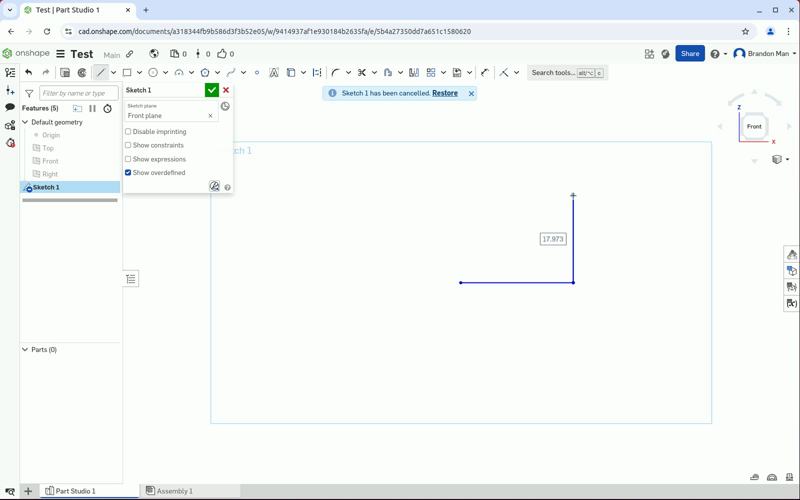
mouse_move(460, 195)
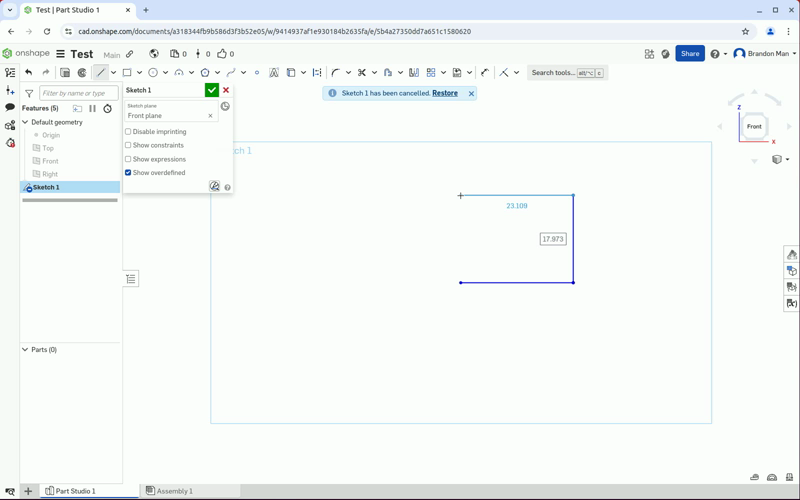
click(460, 195)
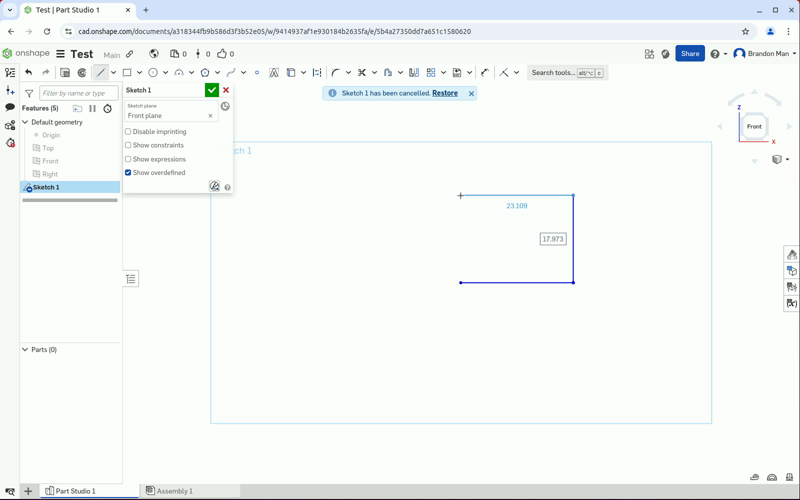
key_up(shift)
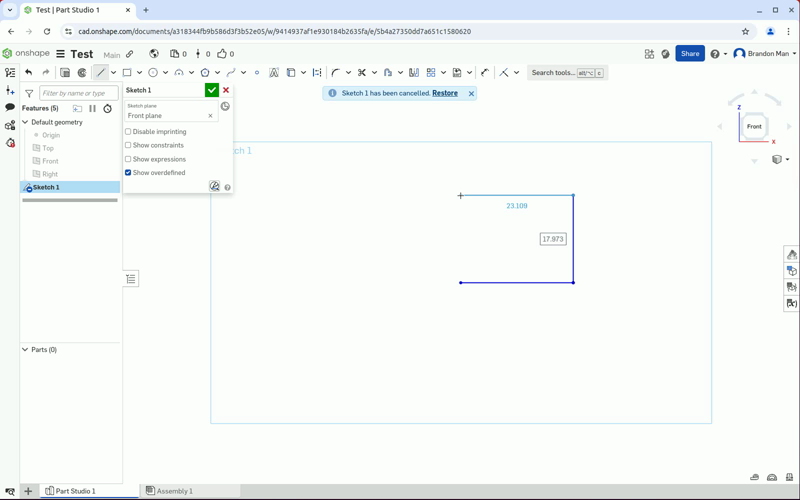
key_down(shift)
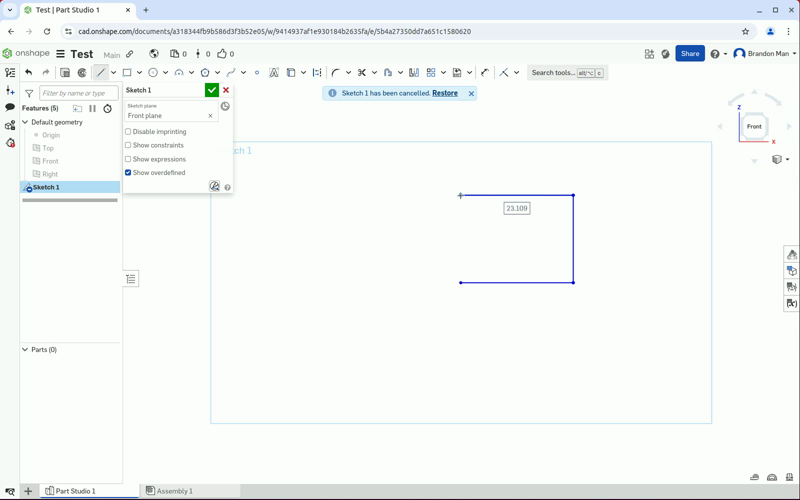
mouse_move(460, 282)
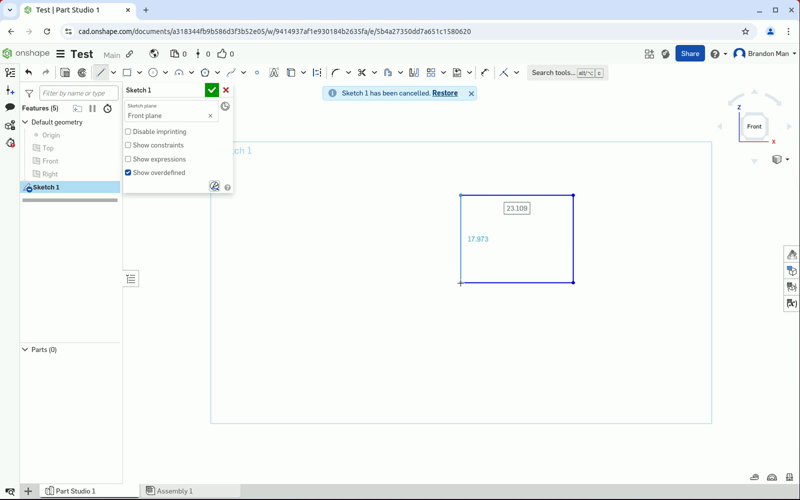
key_up(shift)
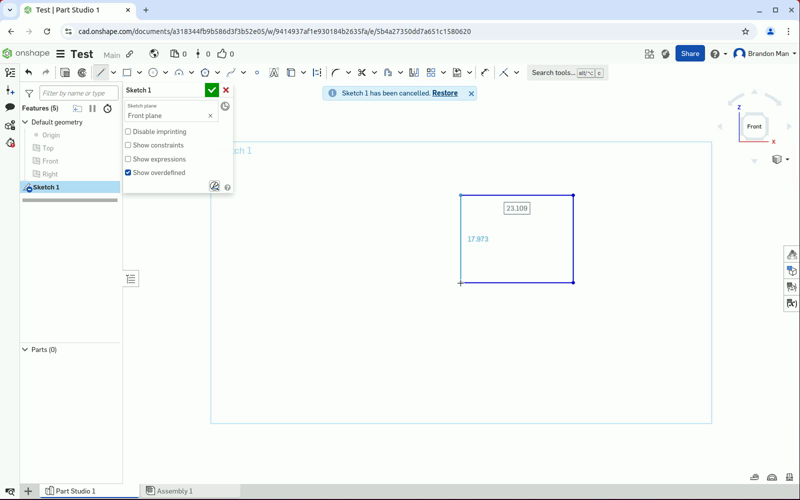
click(460, 282)
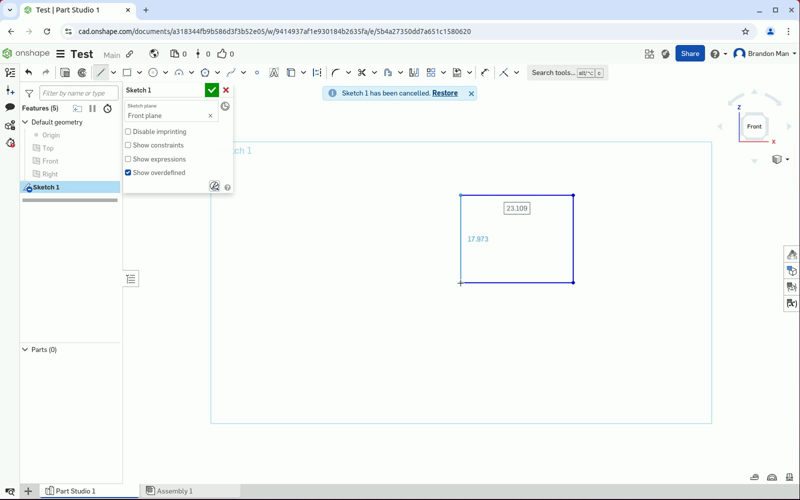
key(esc)
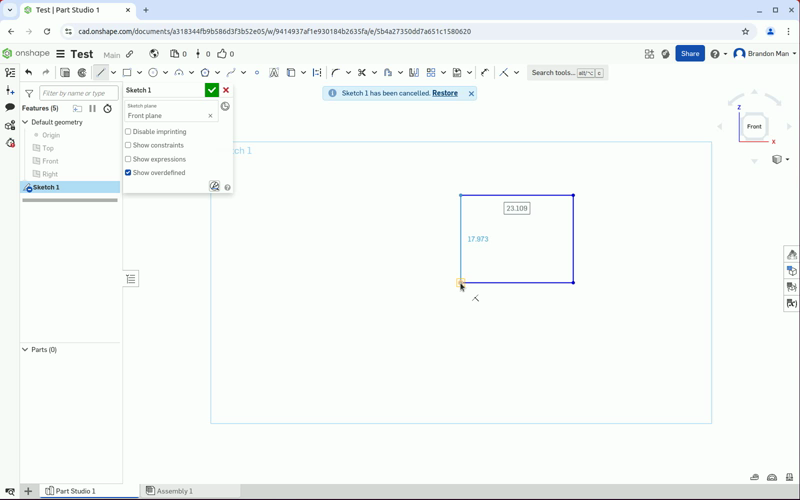
mouse_move(495, 245)
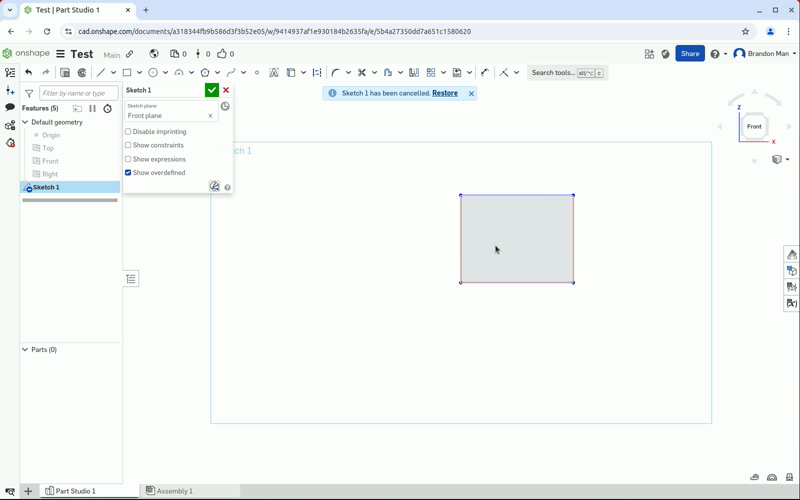
click(495, 245)
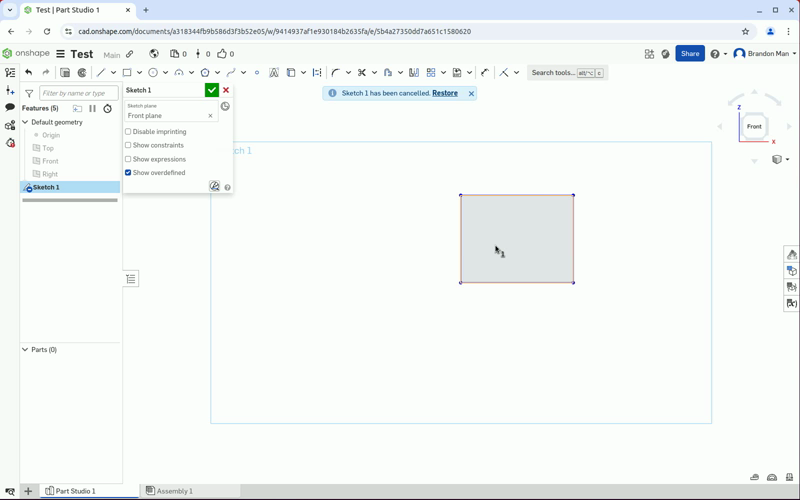
mouse_move(73, 352)
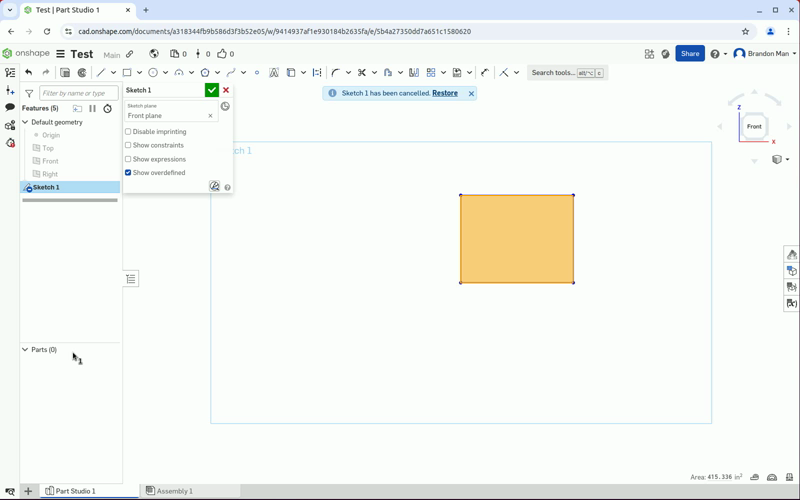
key(shift+y)
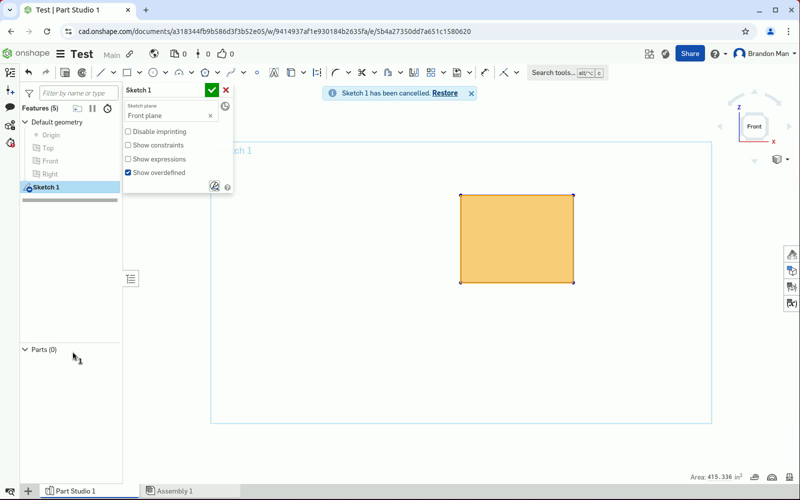
key(shift+e)
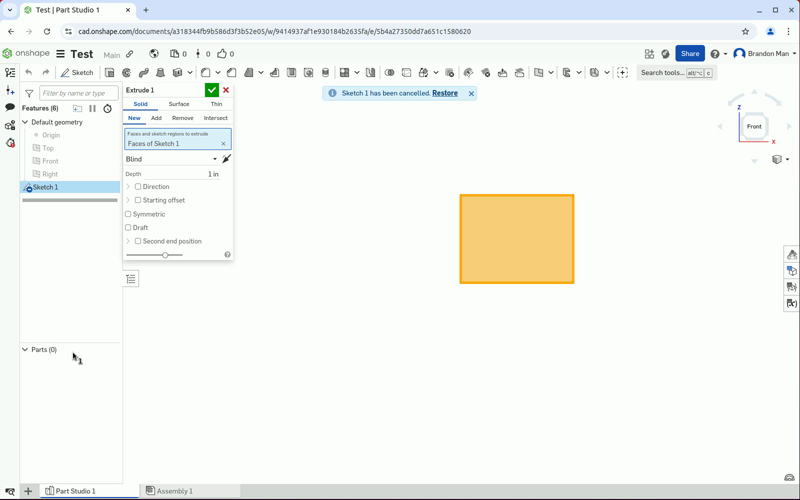
mouse_move(143, 106)
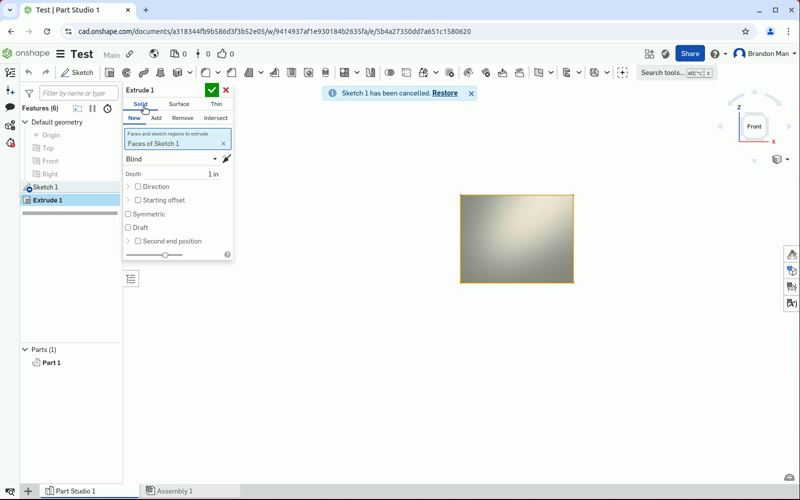
click(143, 106)
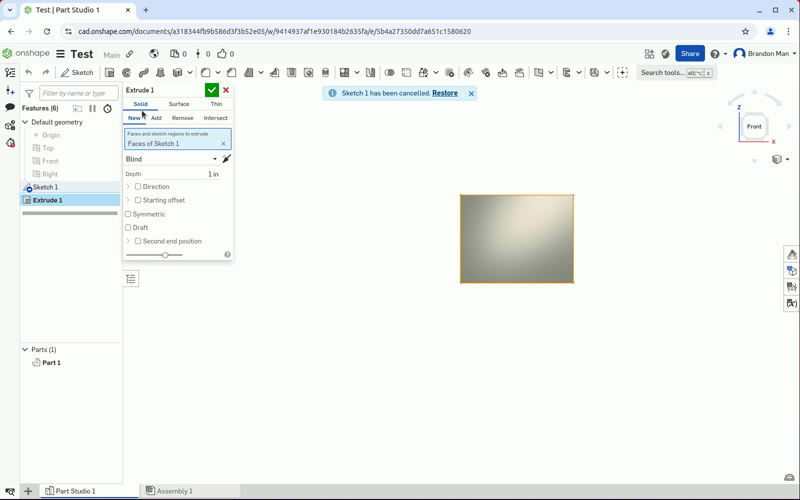
mouse_move(137, 120)
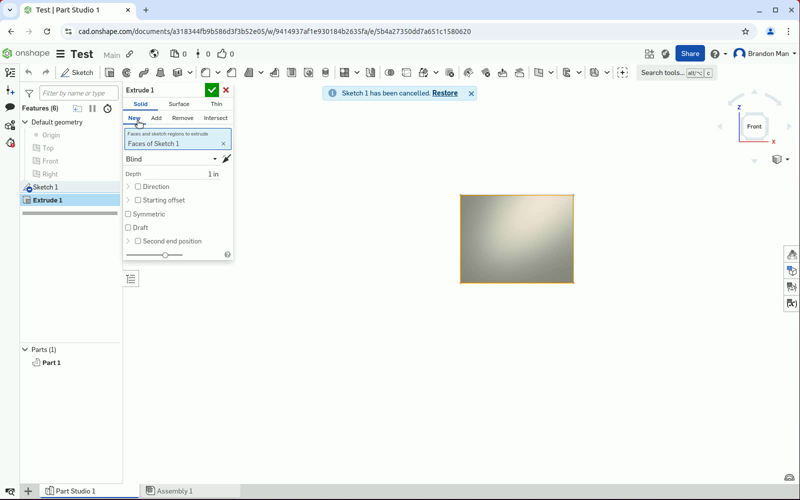
click(137, 120)
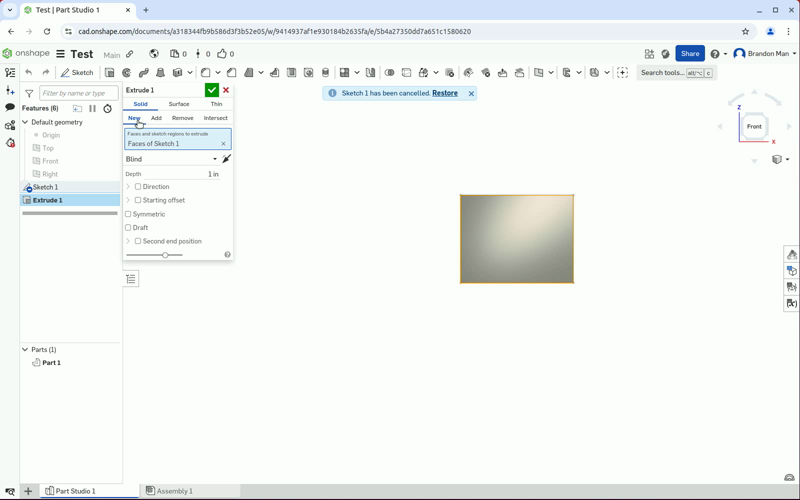
key(tab, 4)
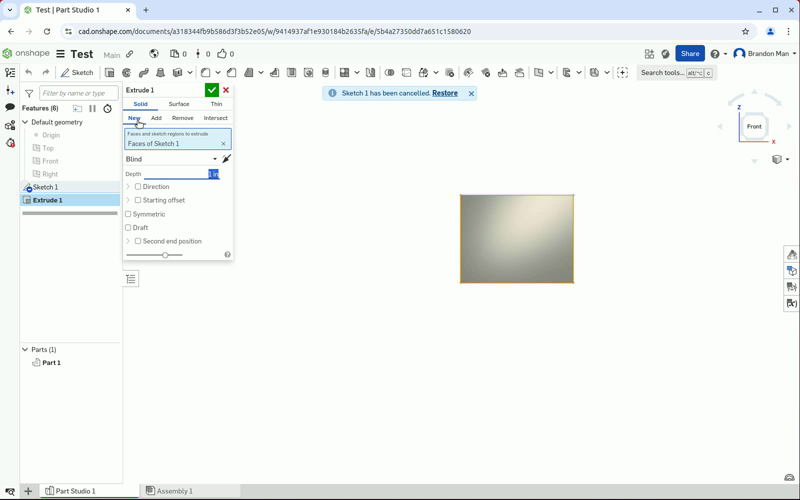
text(10.351)
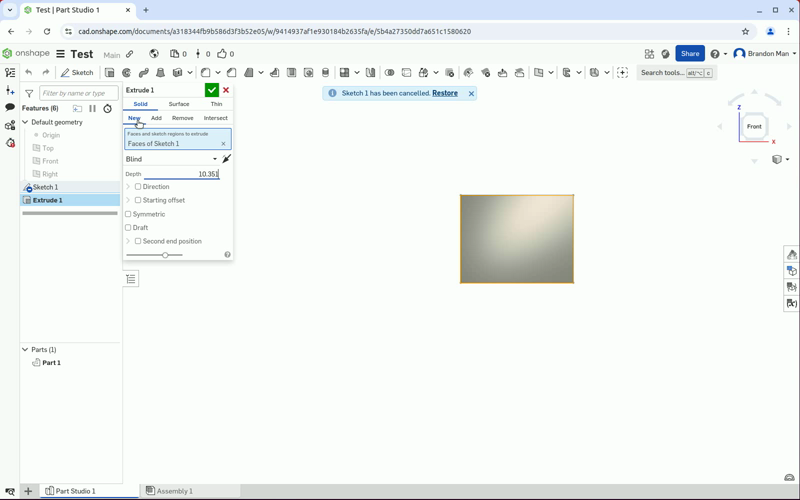
key(enter)
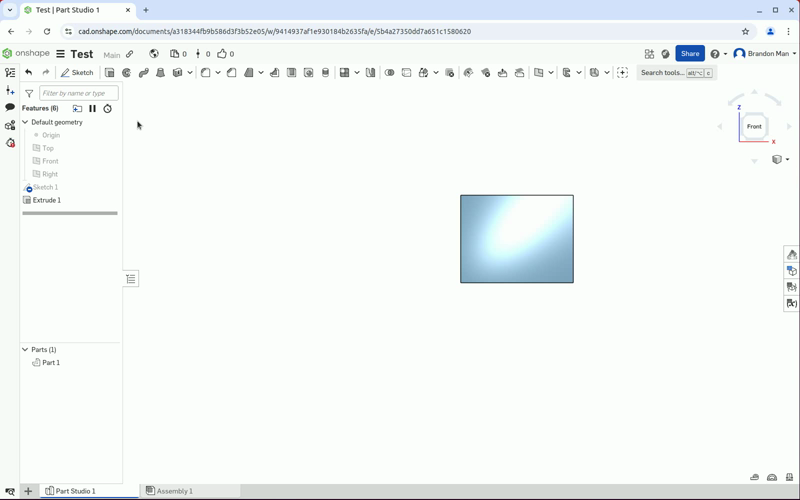
key(shift+h)
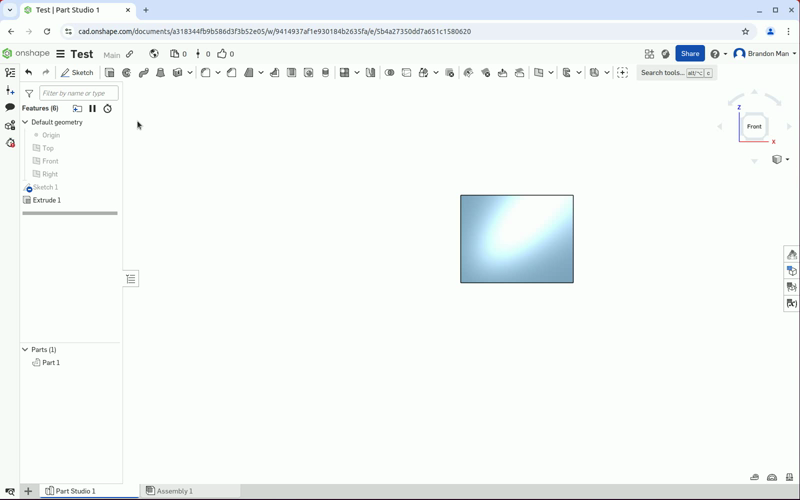
key(shift+h)
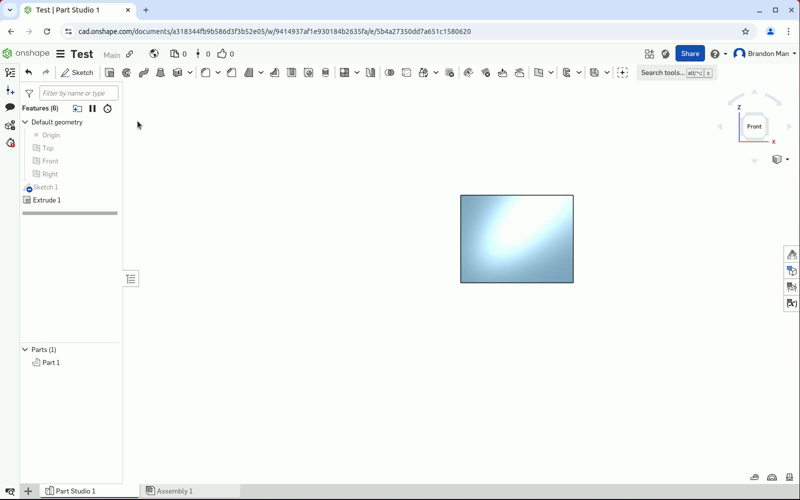
mouse_move(73, 189)
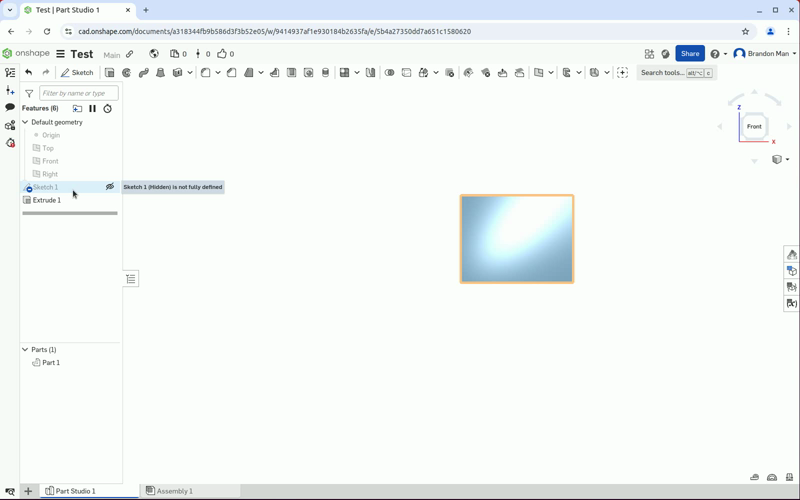
click(73, 189)
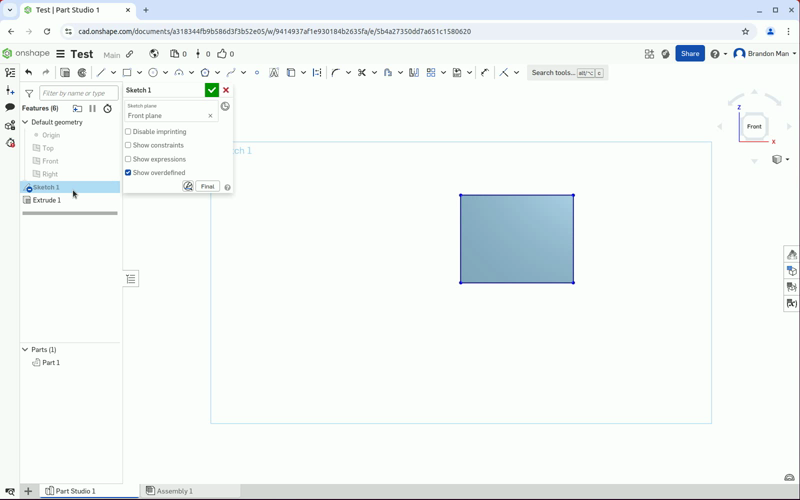
mouse_move(229, 92)
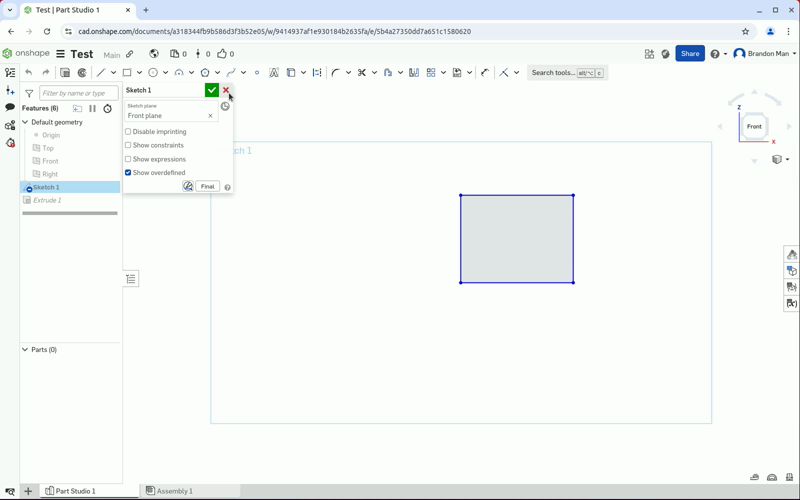
click(229, 92)
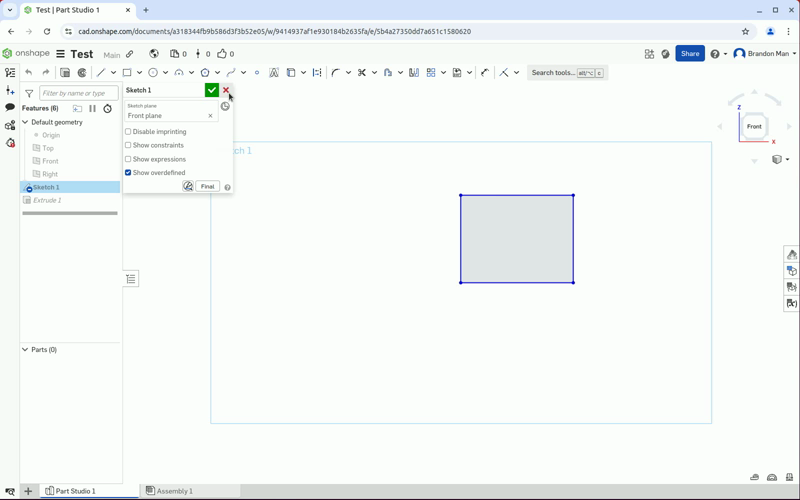
key(shift+s)
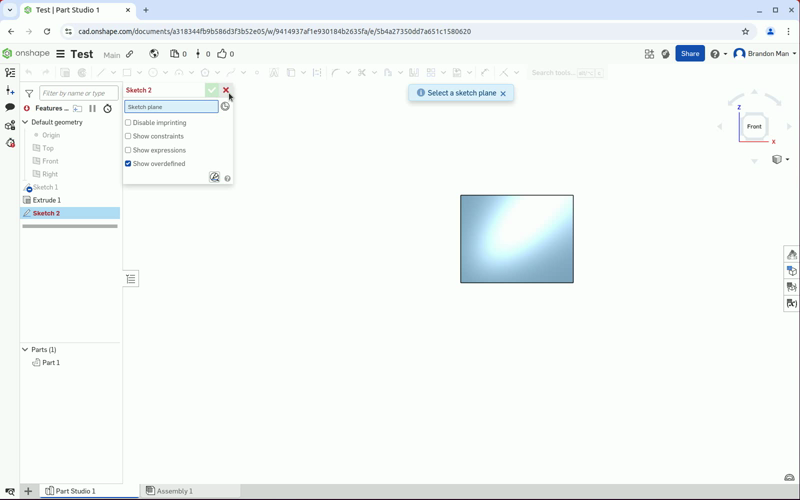
mouse_move(73, 163)
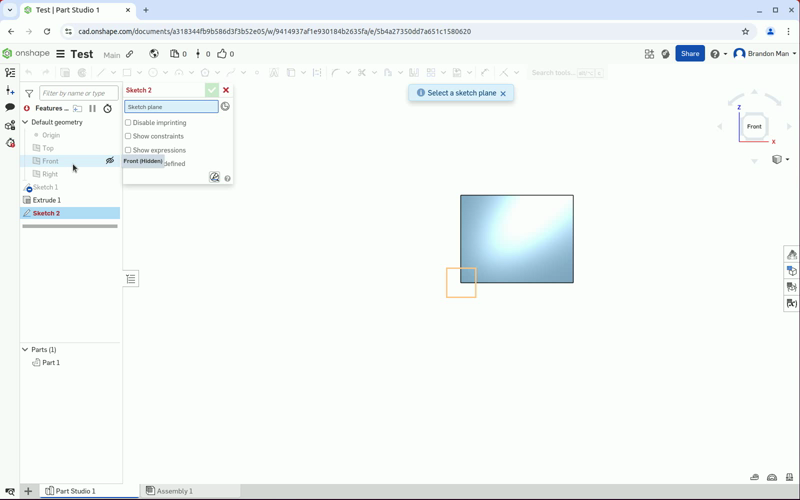
click(73, 163)
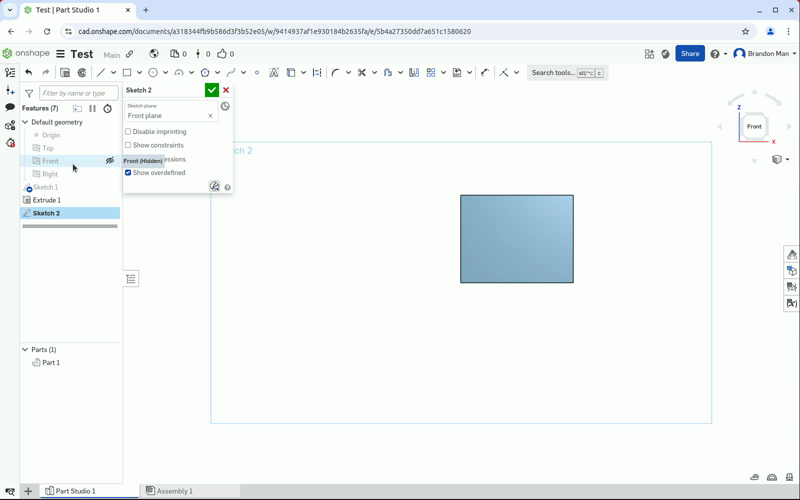
mouse_move(73, 352)
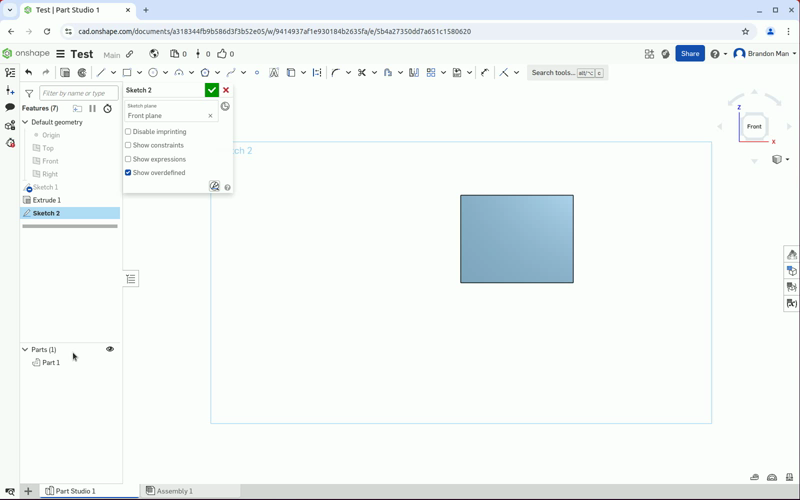
key(y)
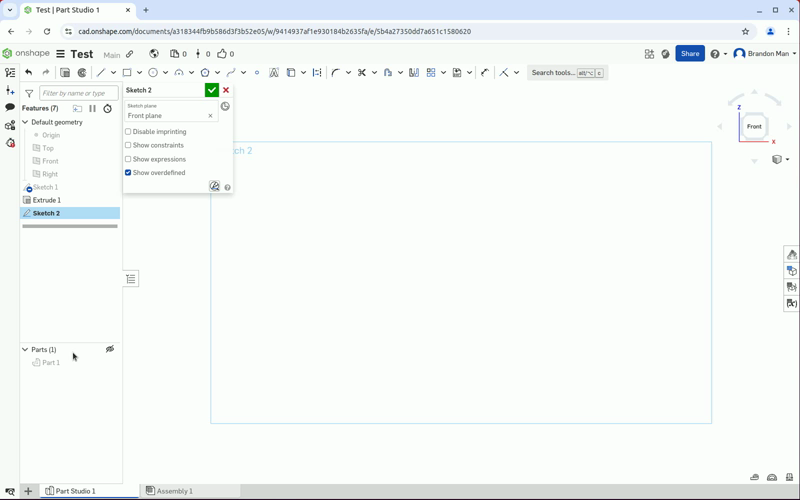
key(l)
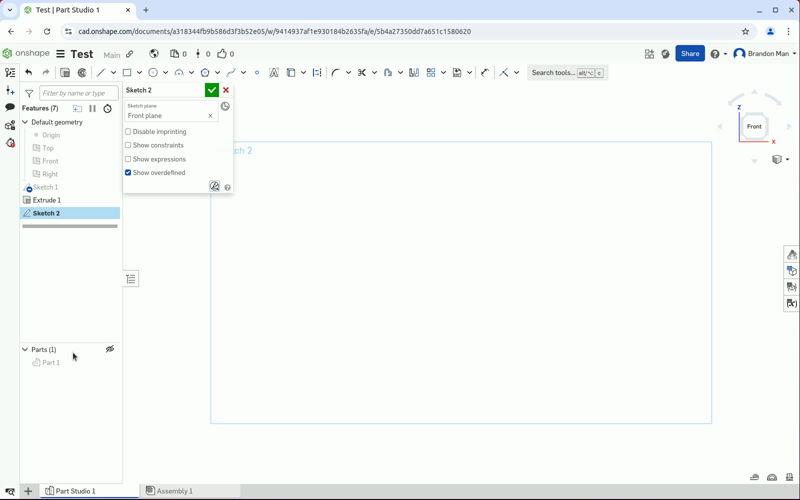
key_down(shift)
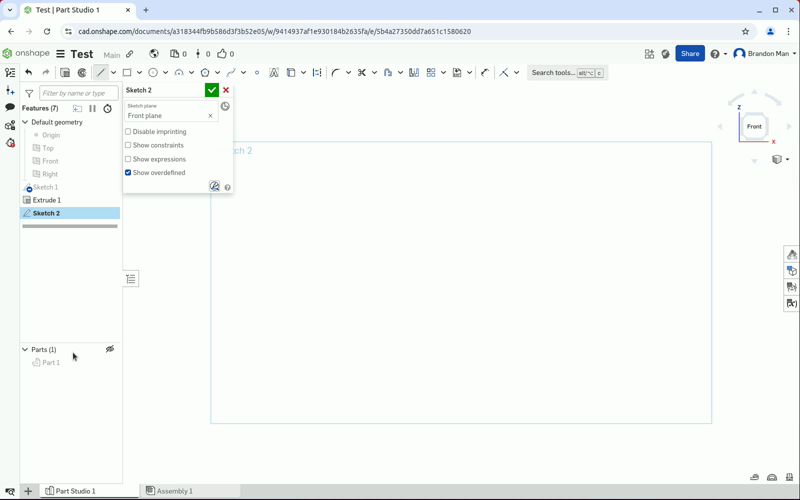
mouse_move(460, 282)
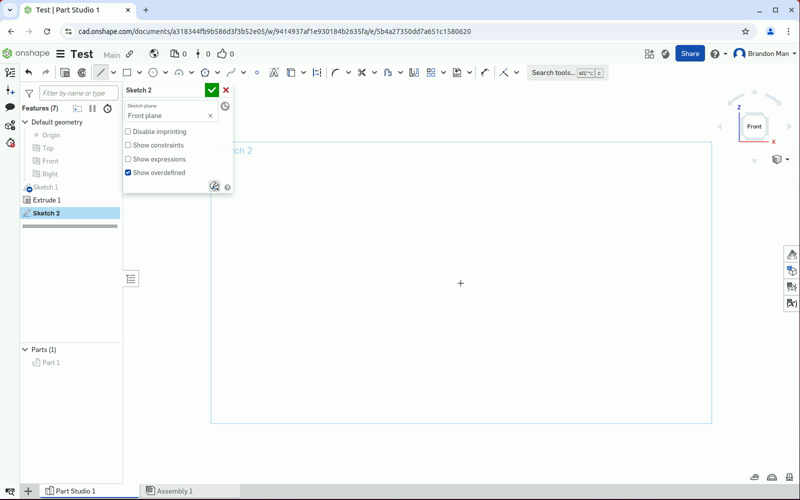
click(460, 282)
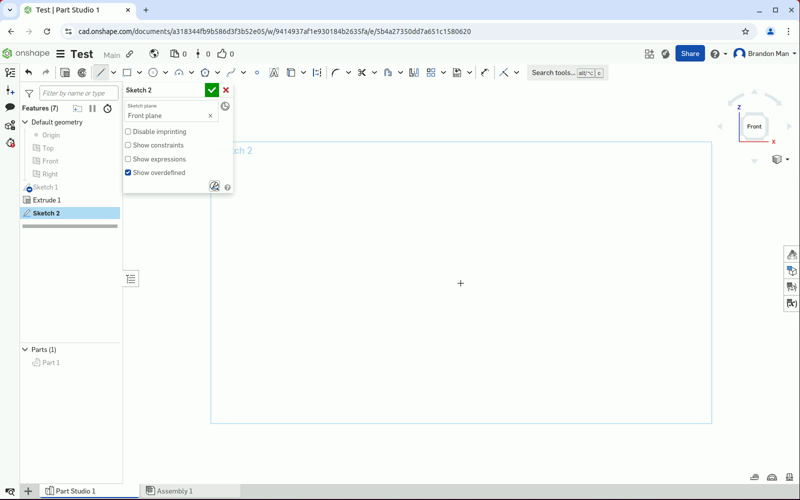
key_up(shift)
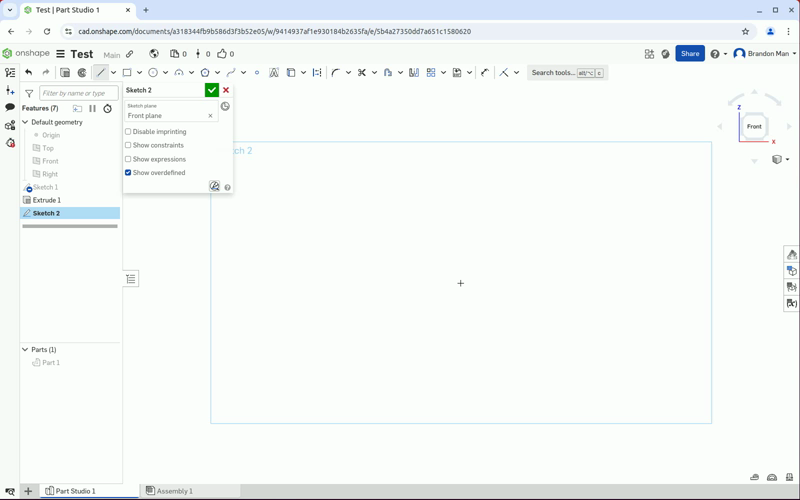
key_down(shift)
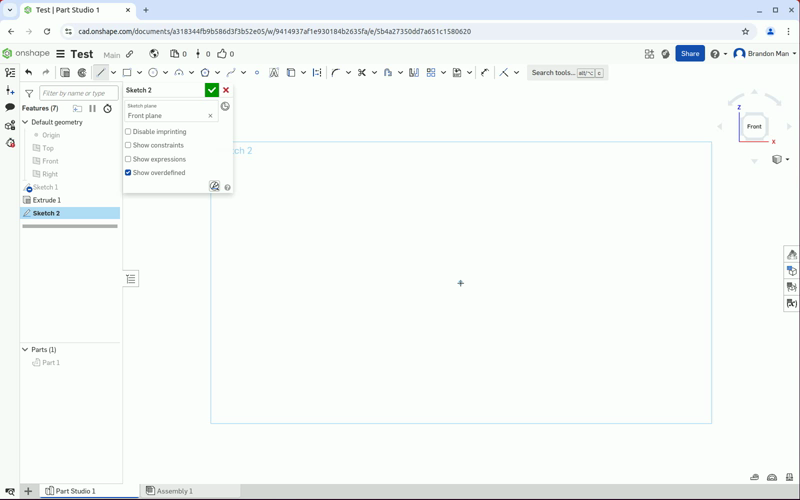
mouse_move(490, 282)
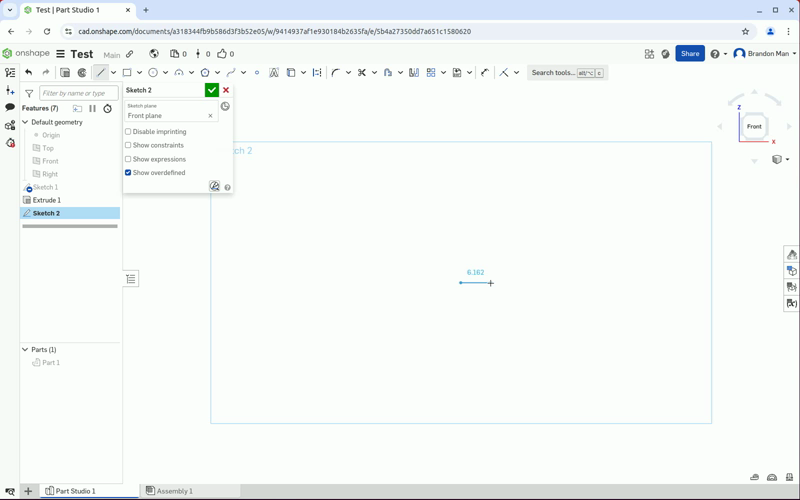
mouse_move(485, 282)
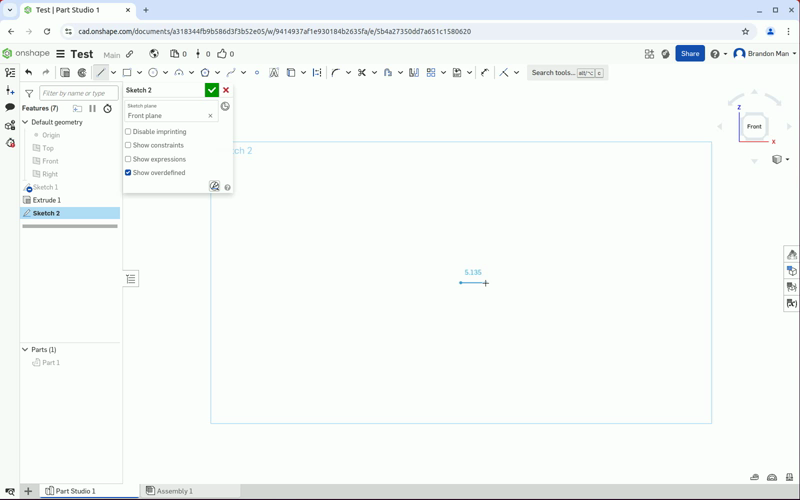
click(485, 282)
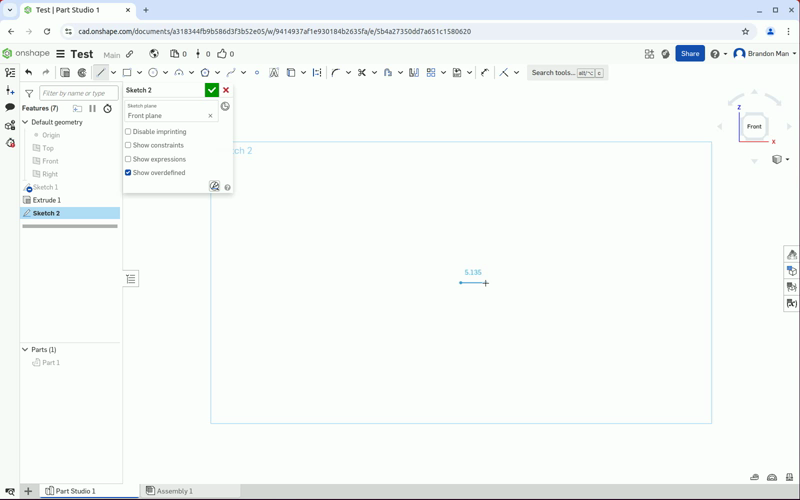
key_up(shift)
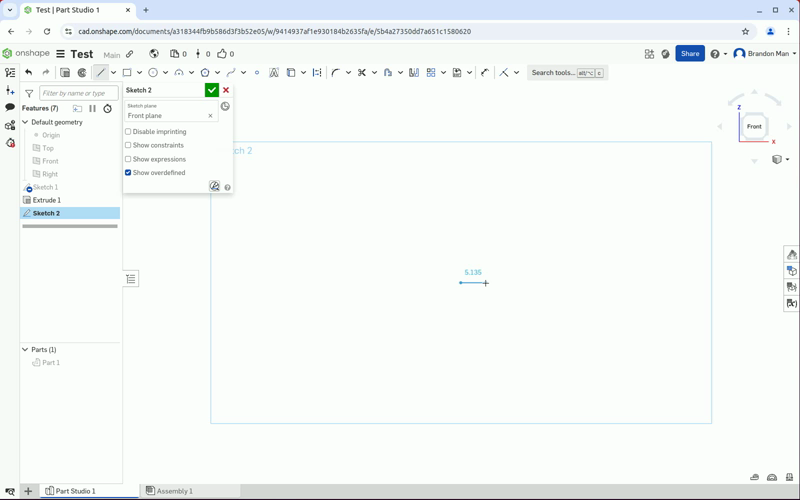
key_down(shift)
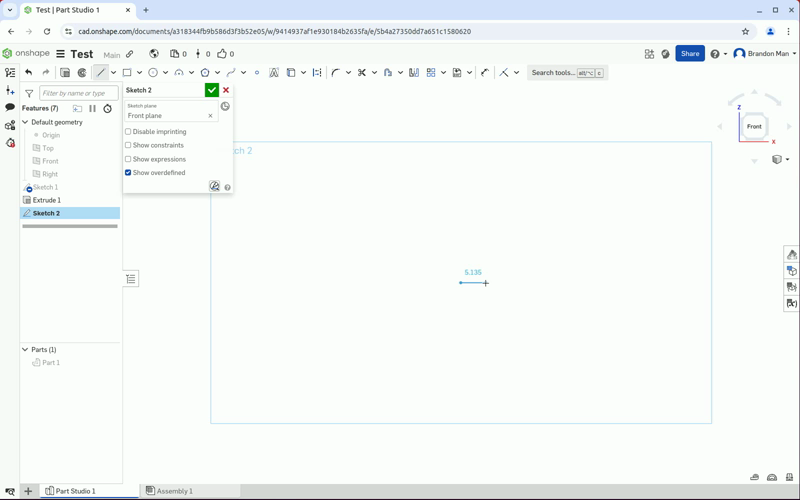
mouse_move(535, 194)
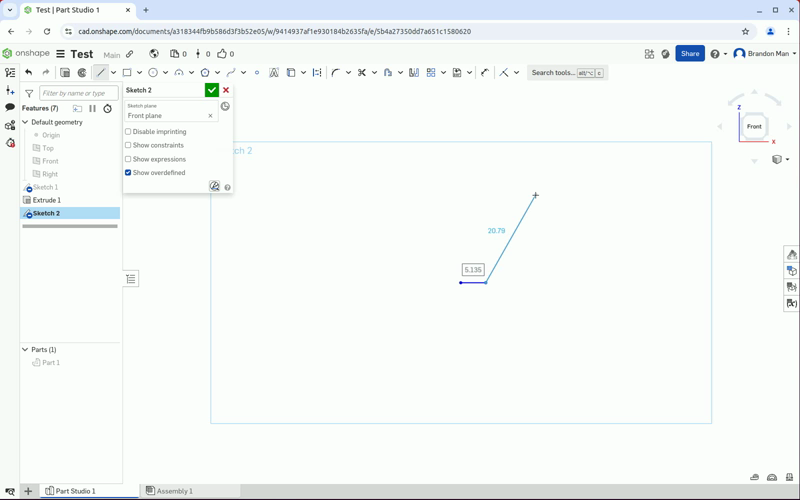
click(535, 194)
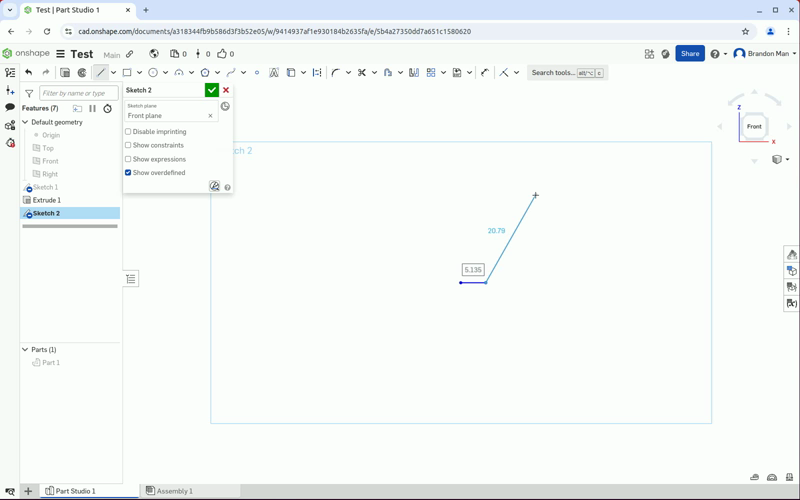
key_up(shift)
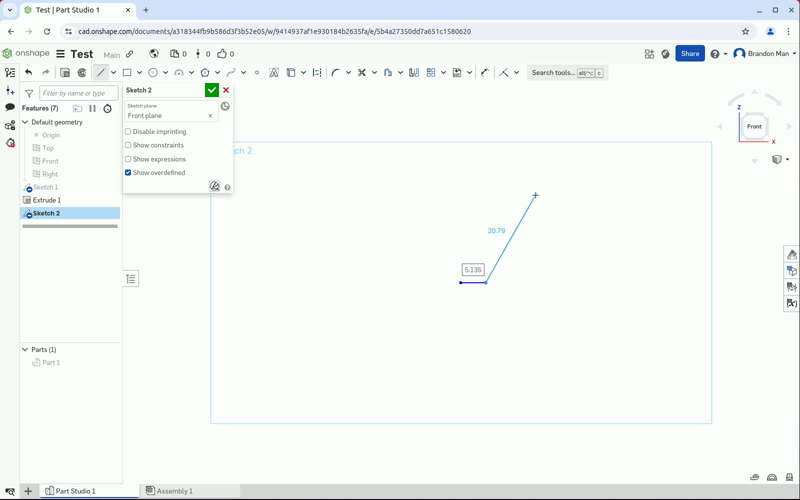
key_down(shift)
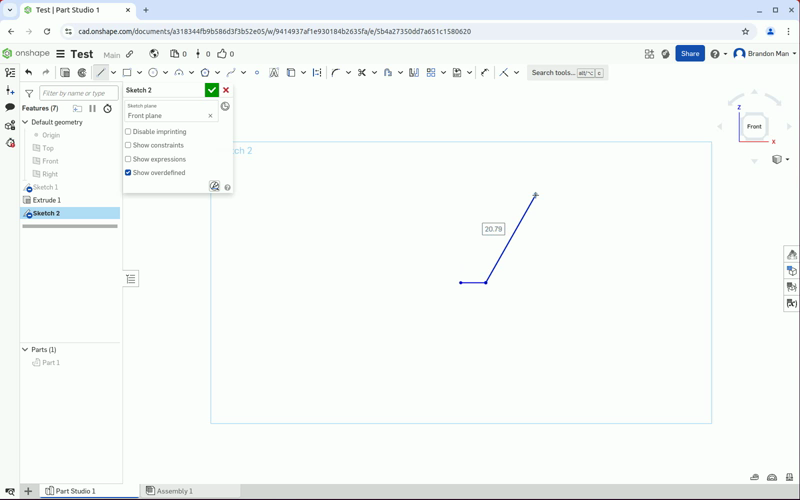
mouse_move(460, 194)
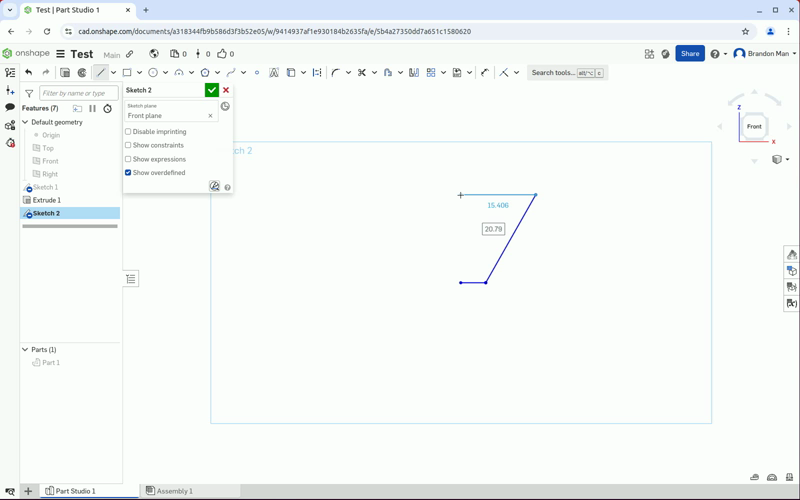
click(460, 194)
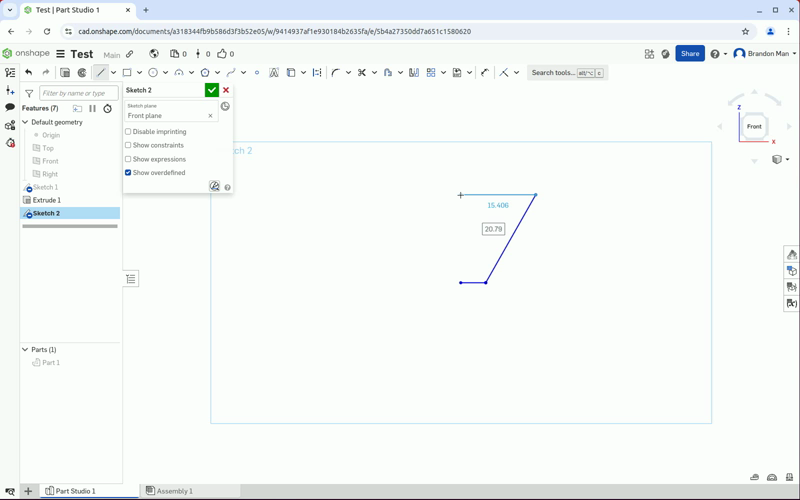
key_up(shift)
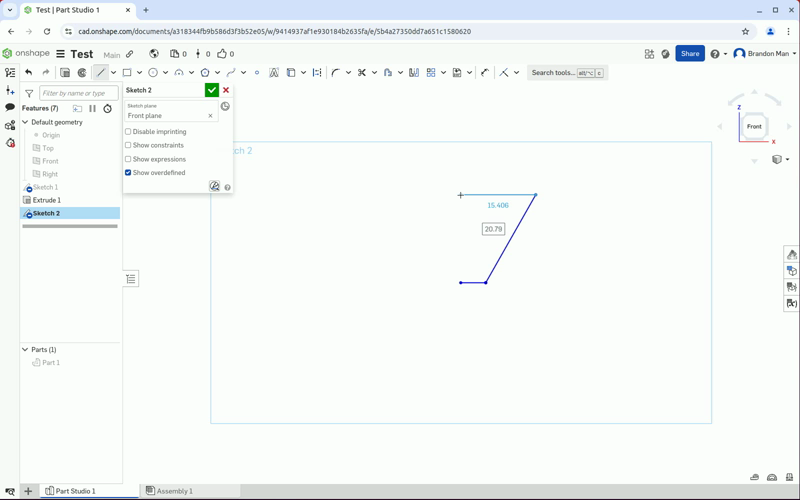
key_down(shift)
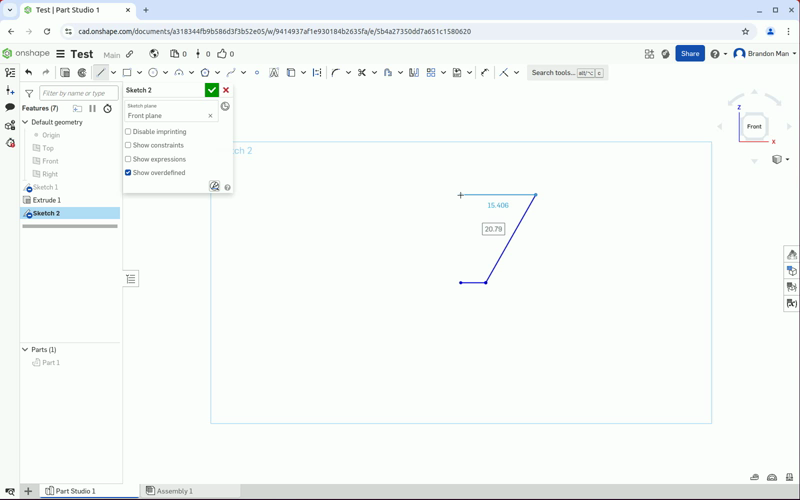
mouse_move(460, 282)
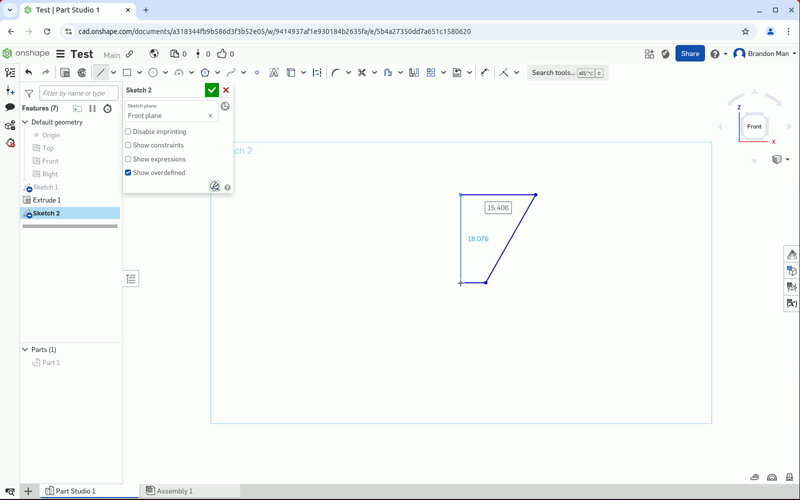
key_up(shift)
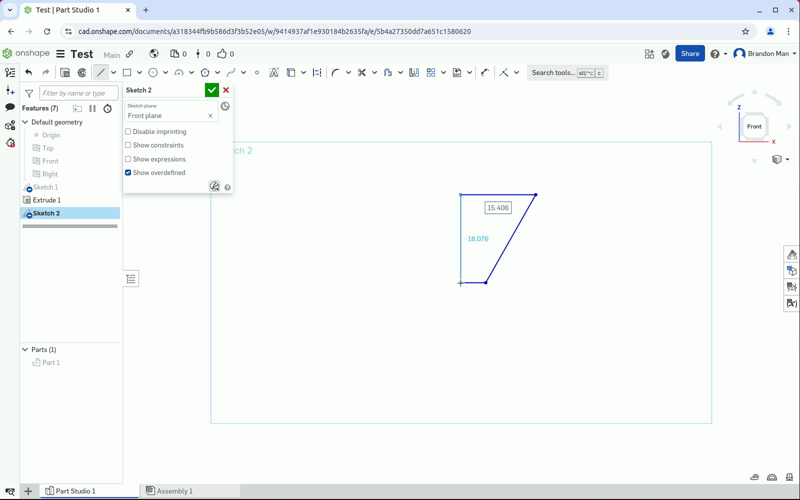
click(460, 282)
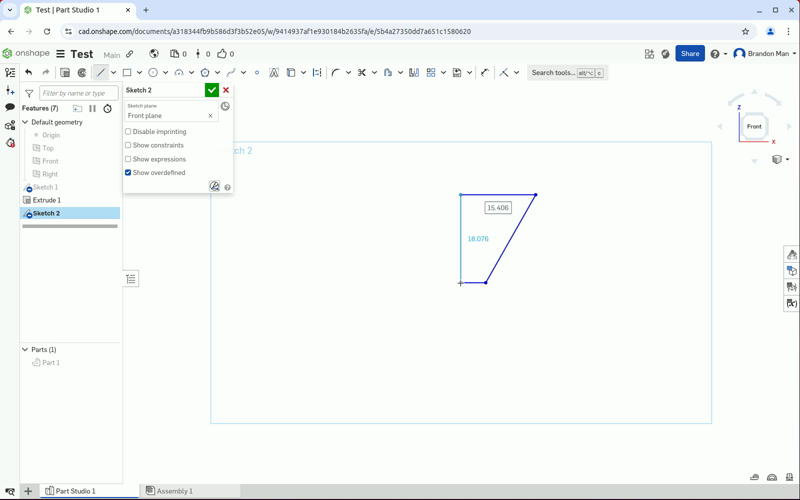
key(esc)
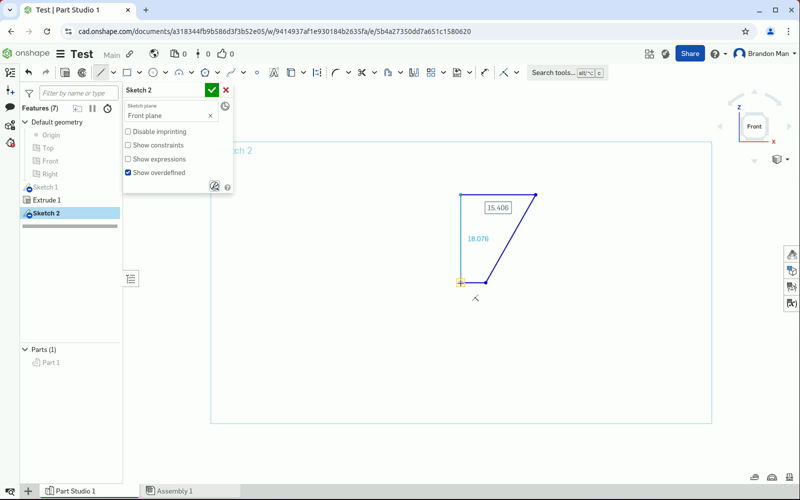
mouse_move(481, 202)
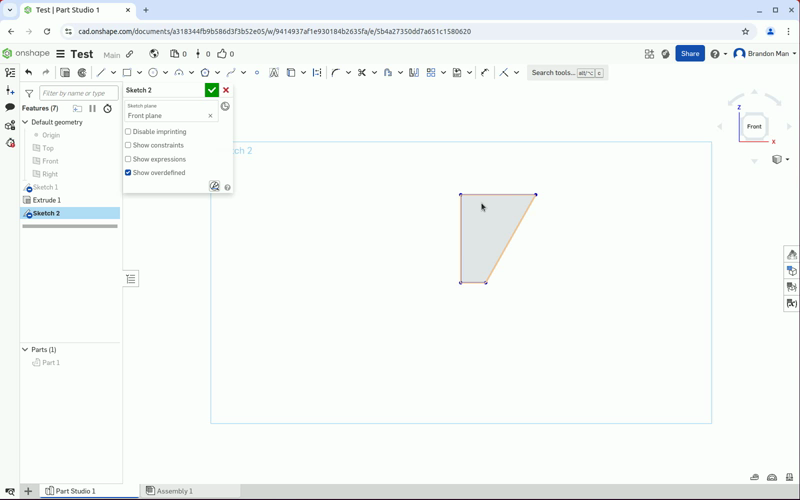
click(481, 202)
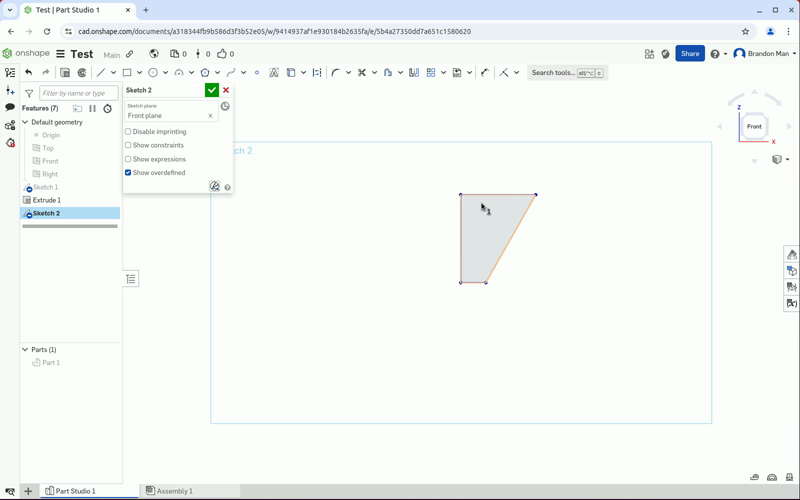
mouse_move(73, 352)
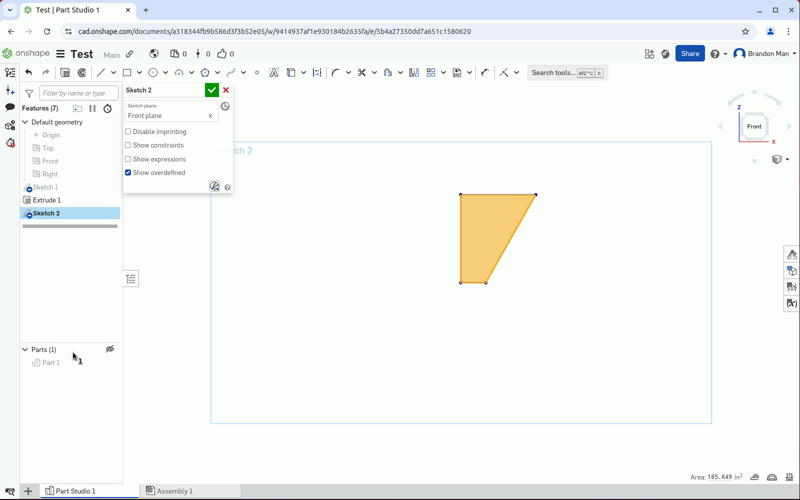
key(shift+y)
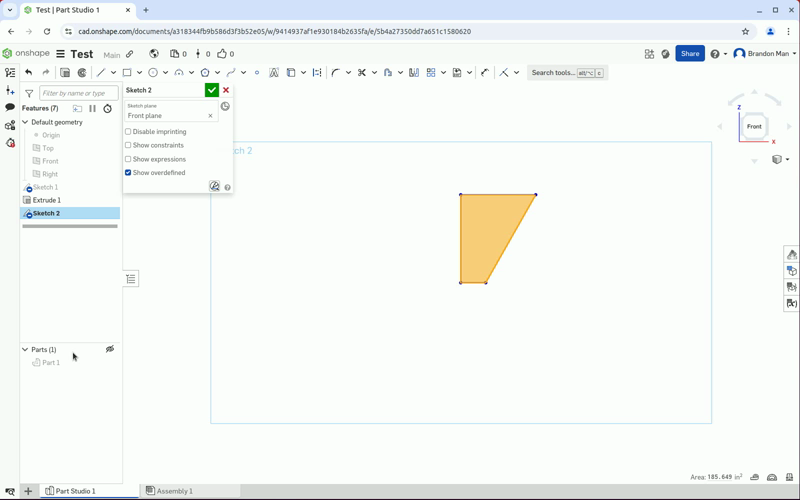
key(shift+e)
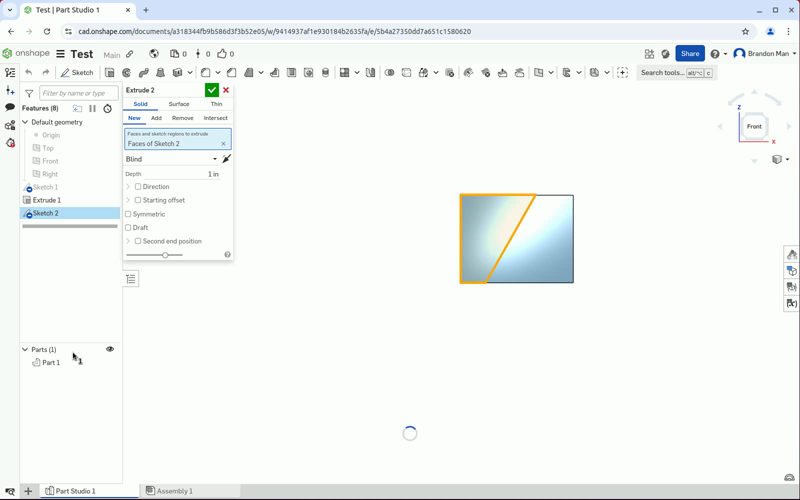
mouse_move(143, 106)
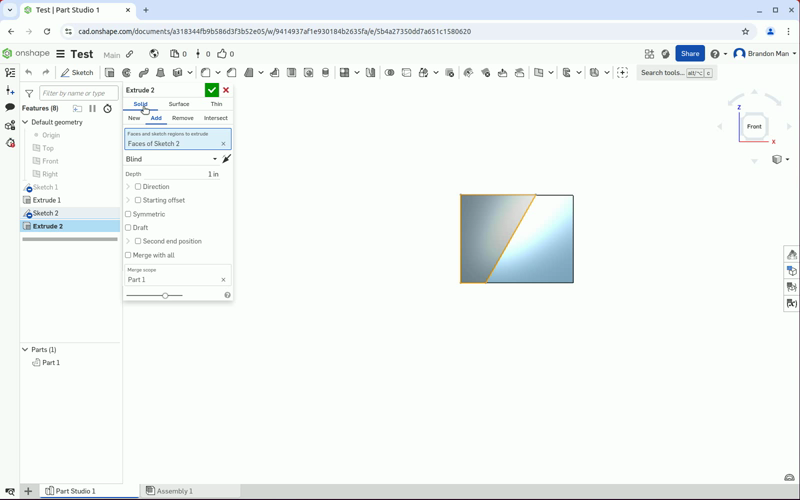
click(143, 106)
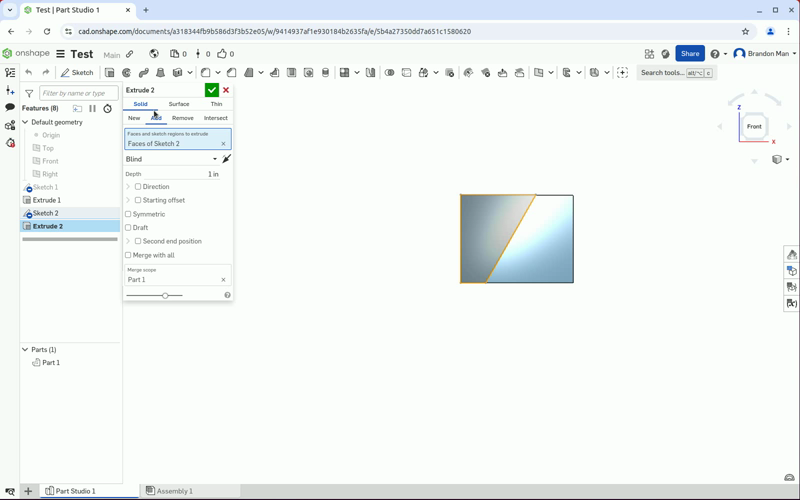
mouse_move(186, 120)
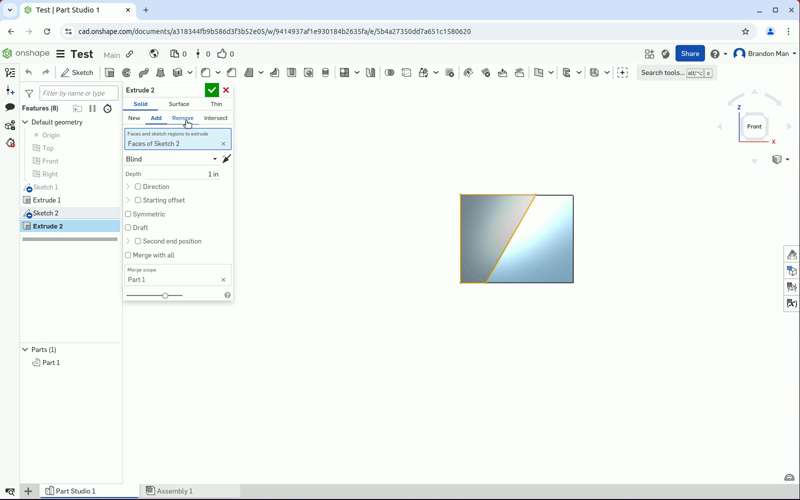
click(186, 120)
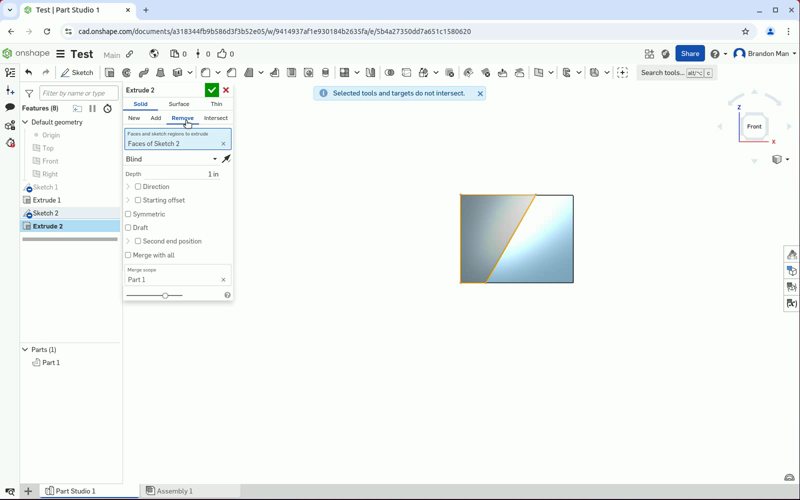
key(tab, 4)
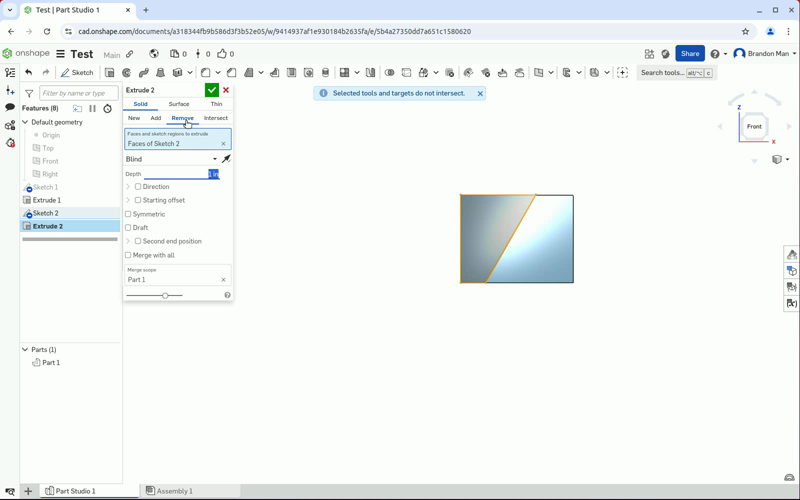
text(-5.055)
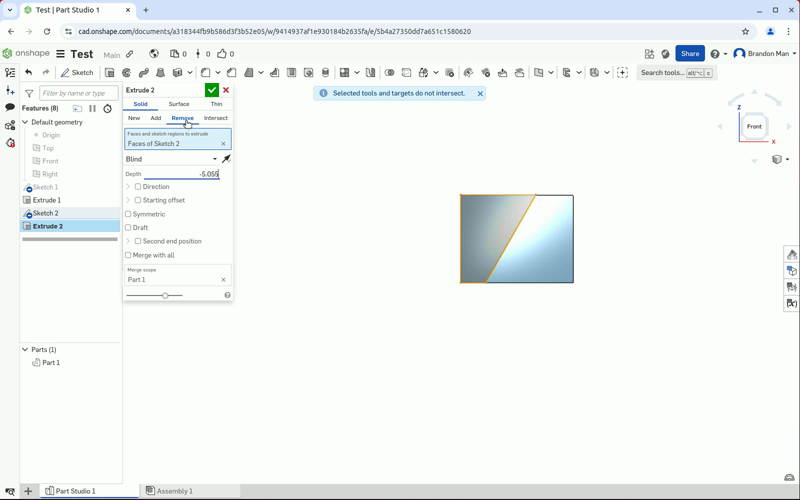
key(tab, 6)
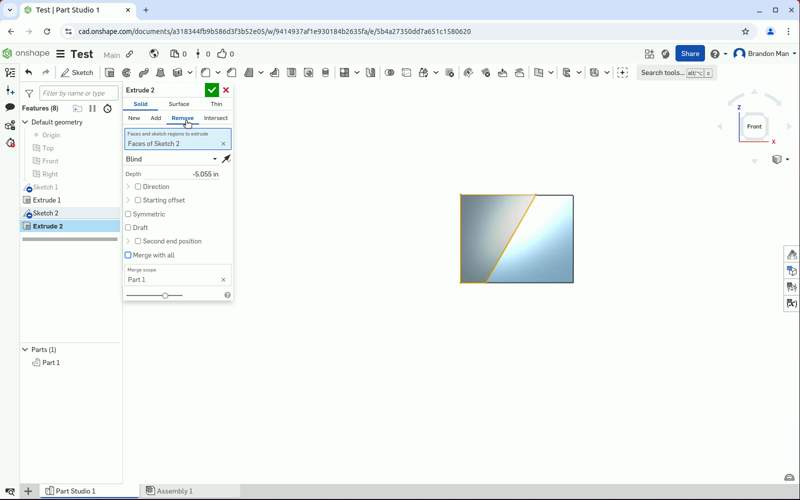
key(space)
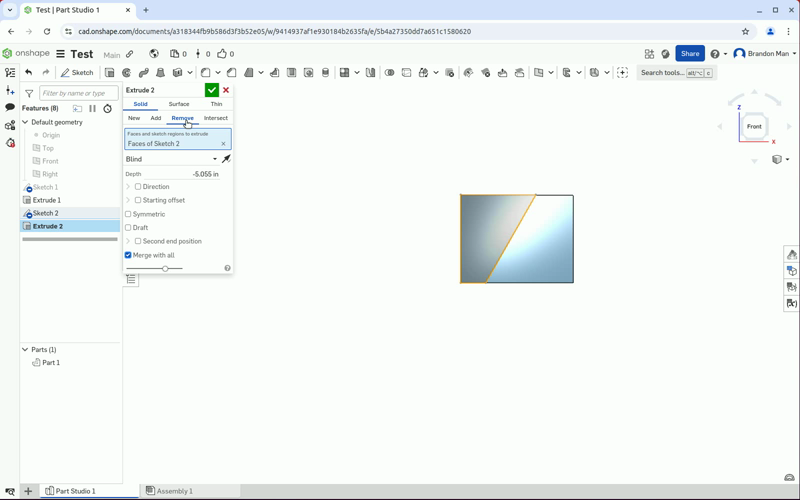
key(enter)
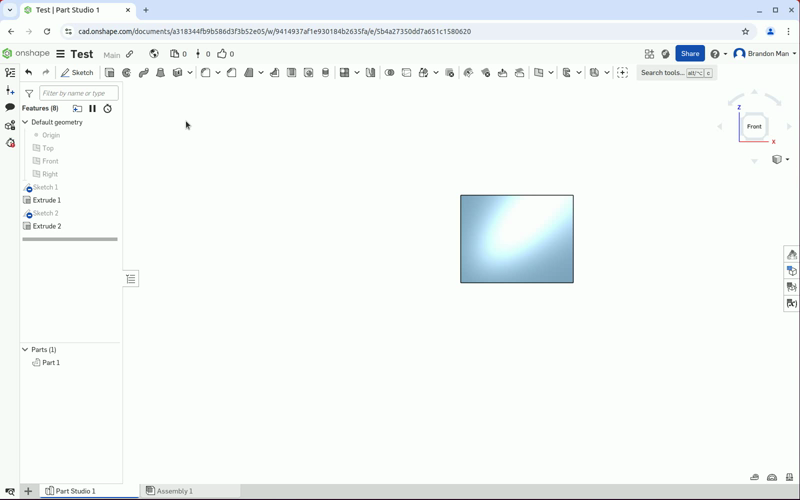
key(shift+h)
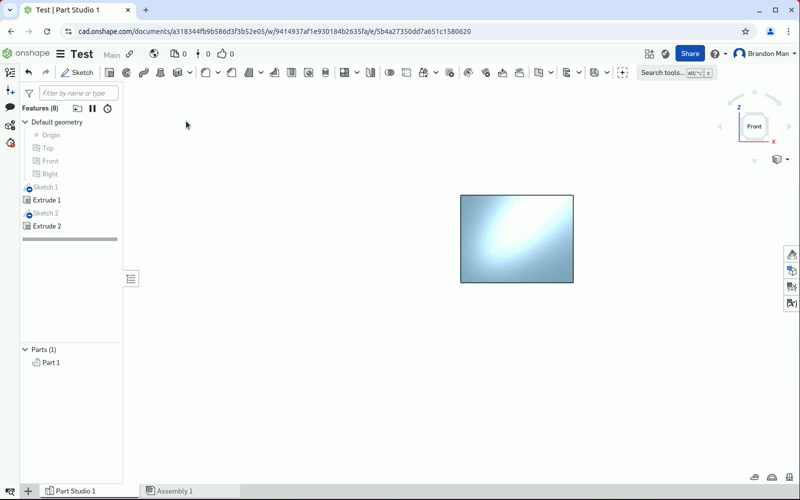
key(shift+h)
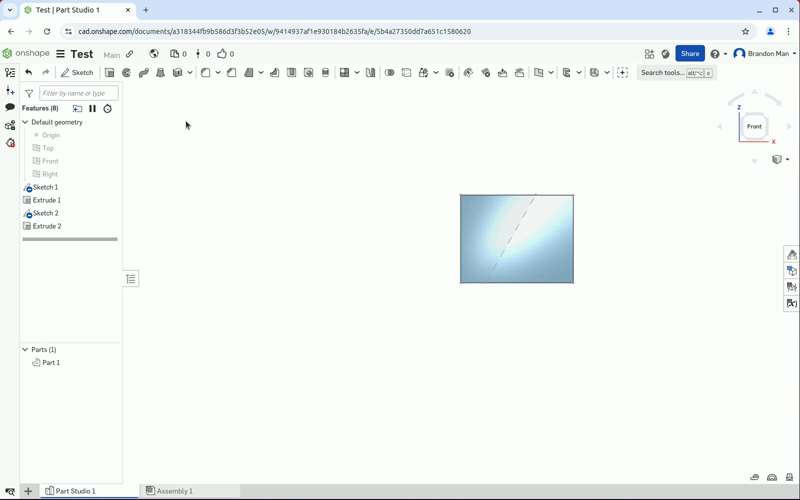
key(shift+7)
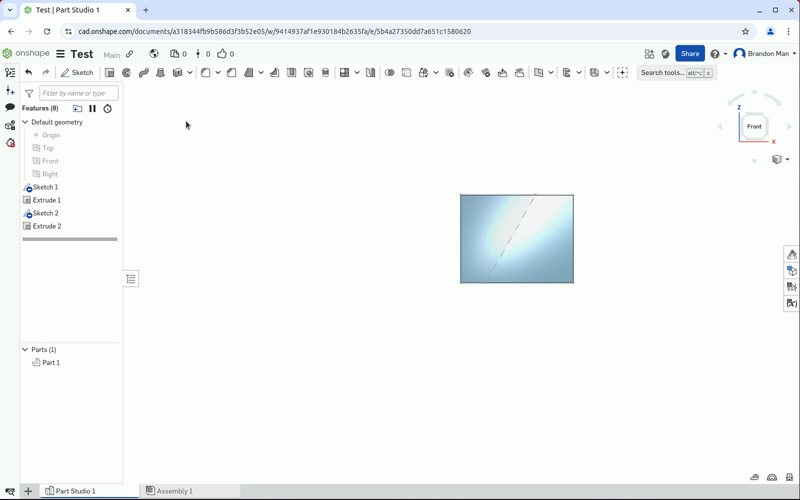
key(left, 2)
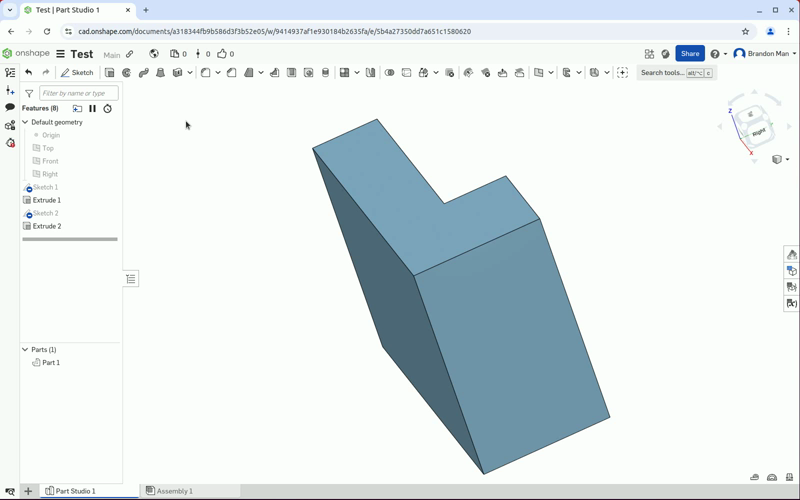
key(down, 2)
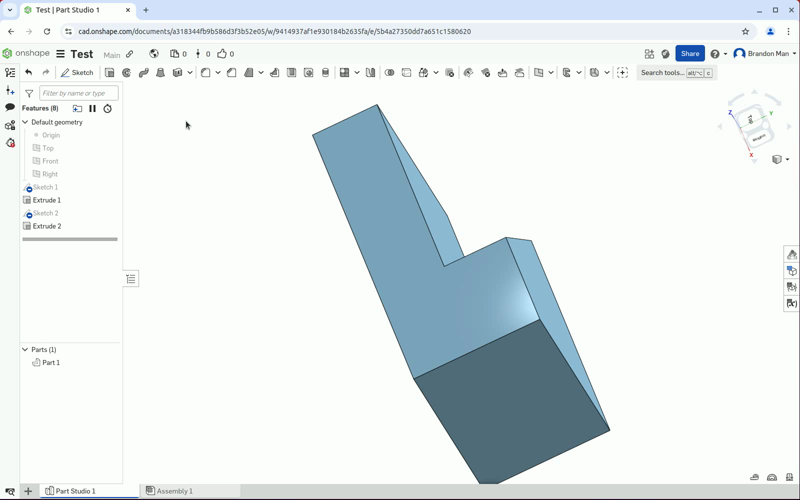
key(up, 2)
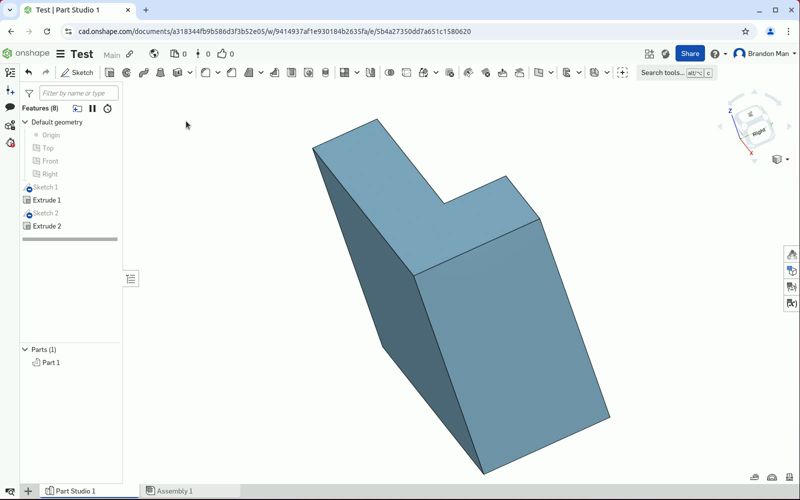
key(right, 2)
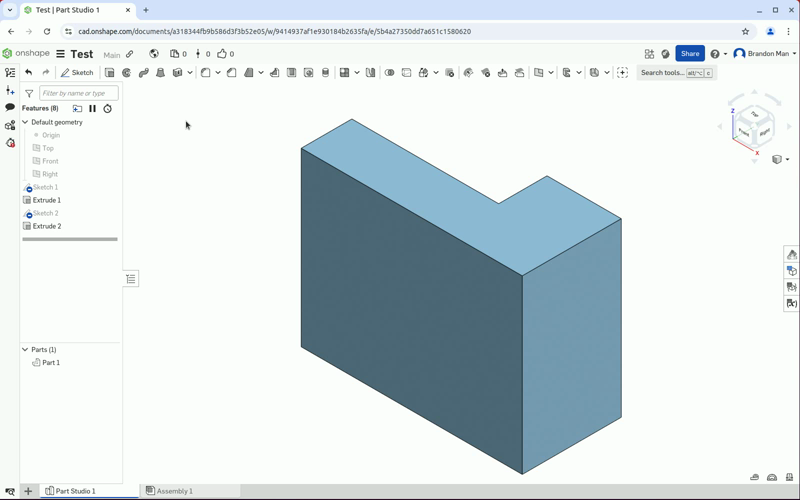
mouse_move(73, 189)
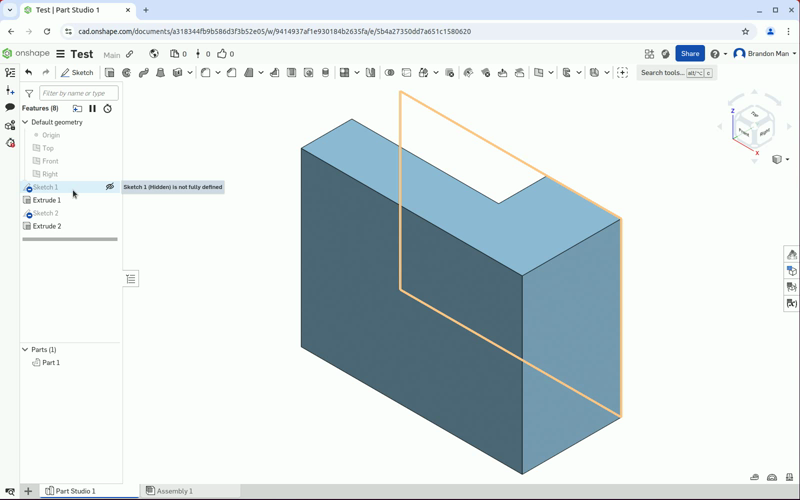
click(73, 189)